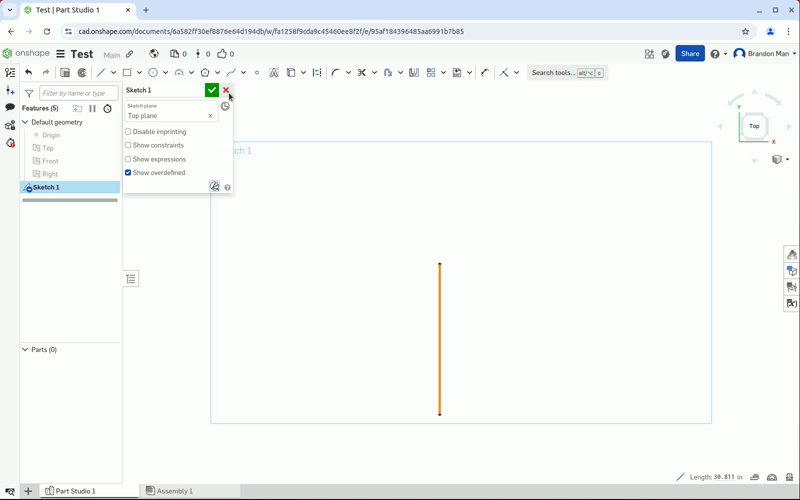
key(shift+h)
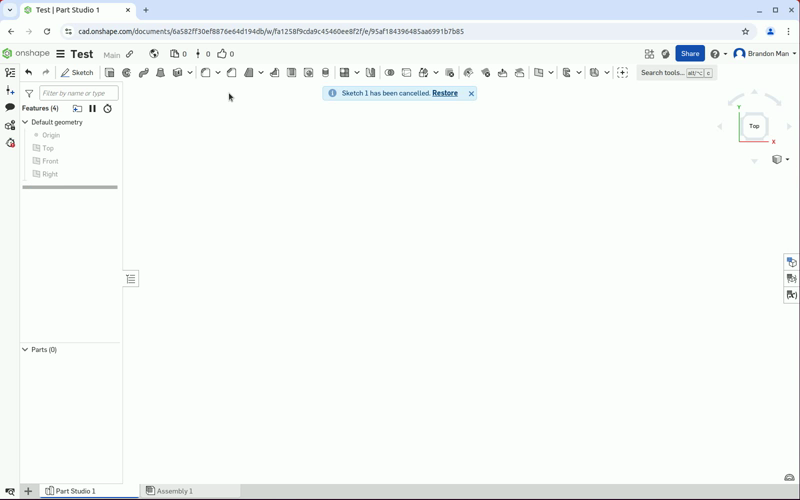
mouse_move(73, 352)
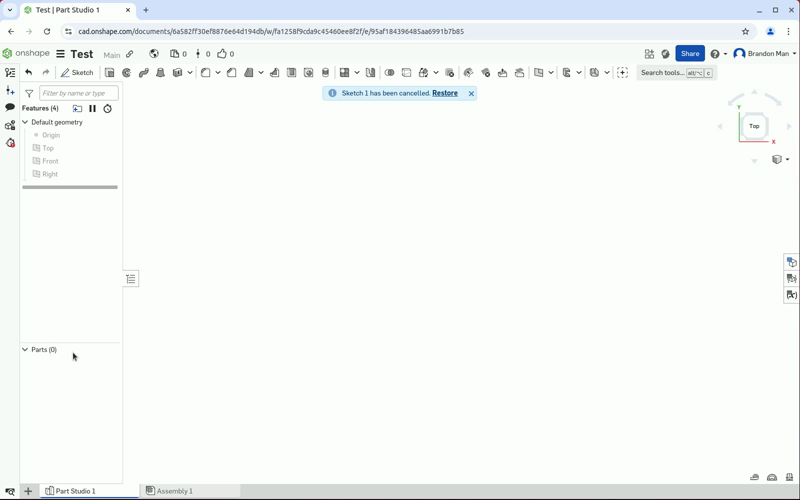
key(y)
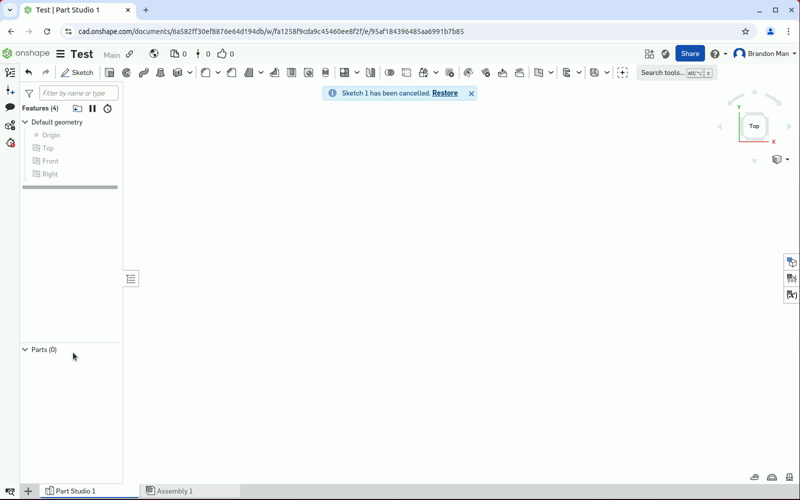
key(shift+p)
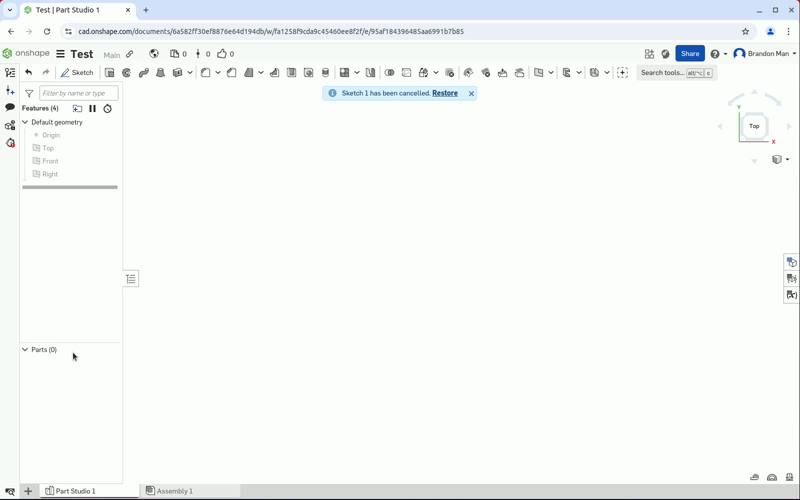
key(space)
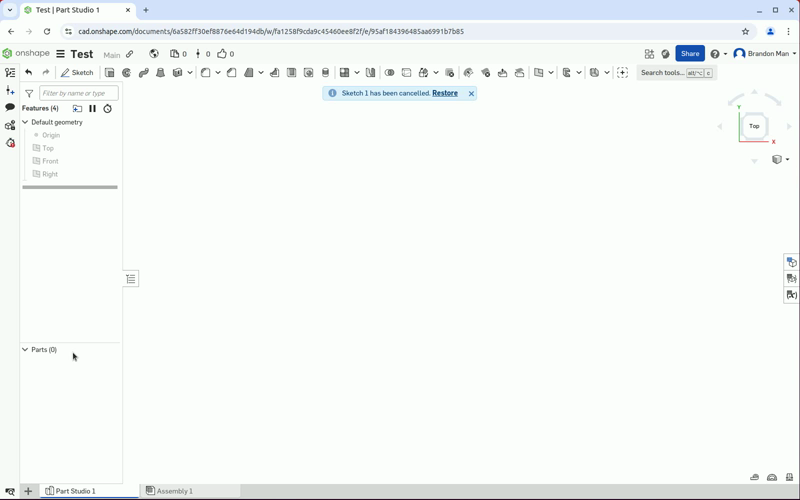
key_down(shift)
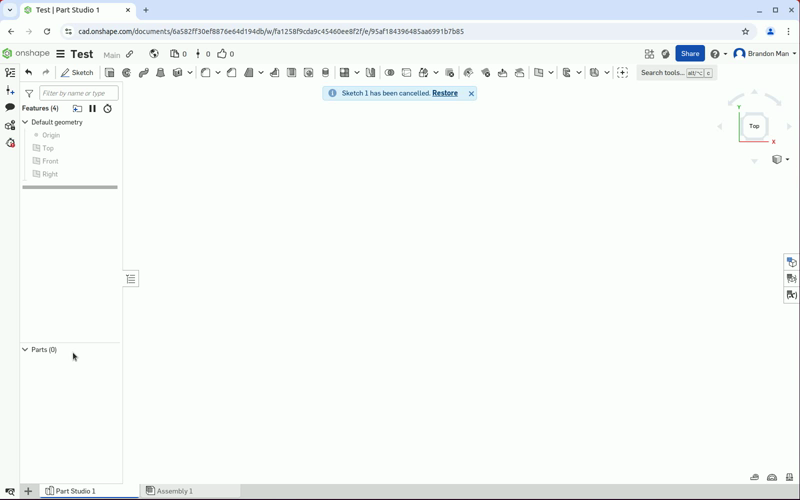
key(up)
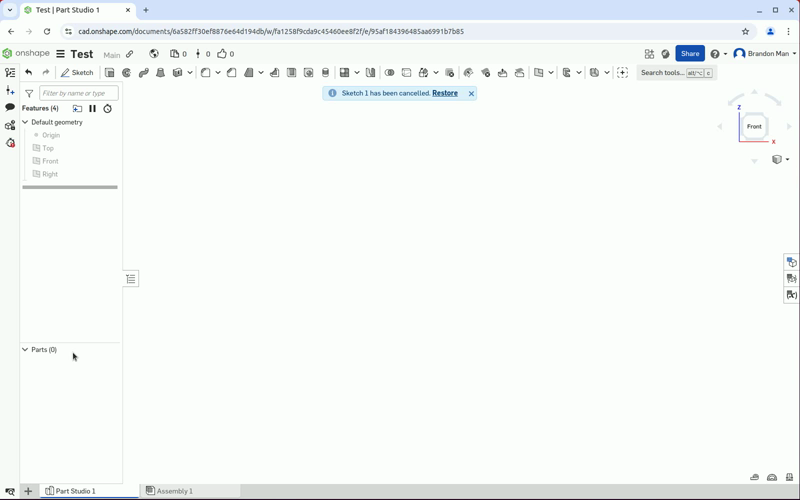
key_up(shift)
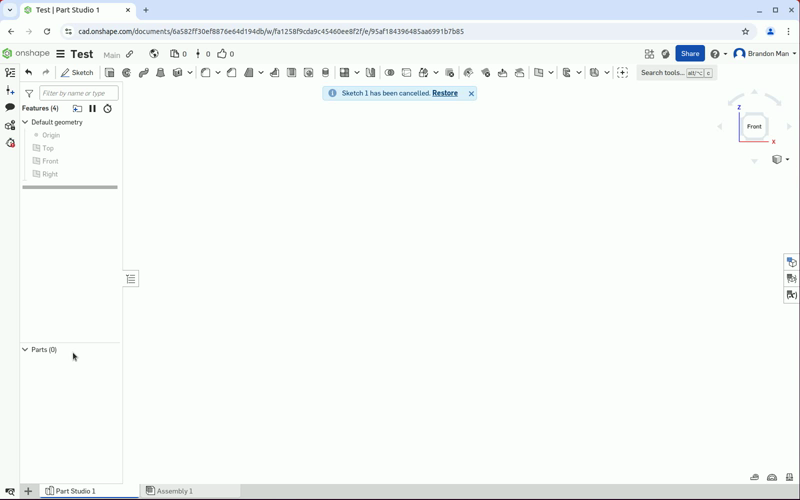
mouse_move(73, 352)
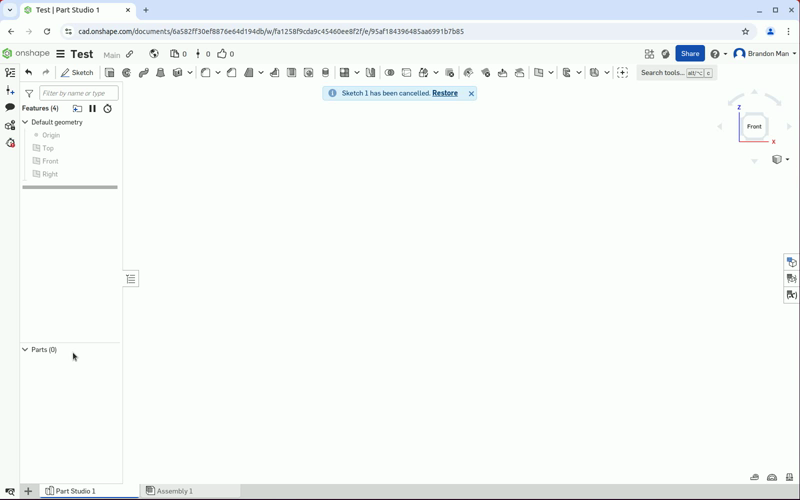
key(shift+y)
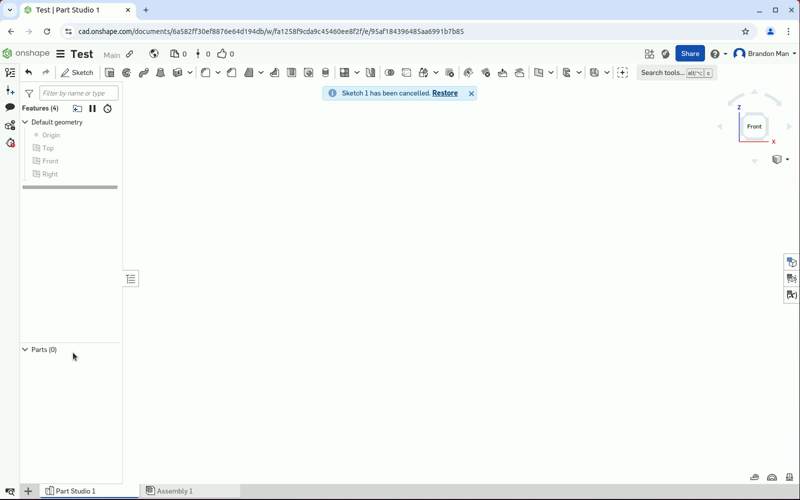
key(shift+s)
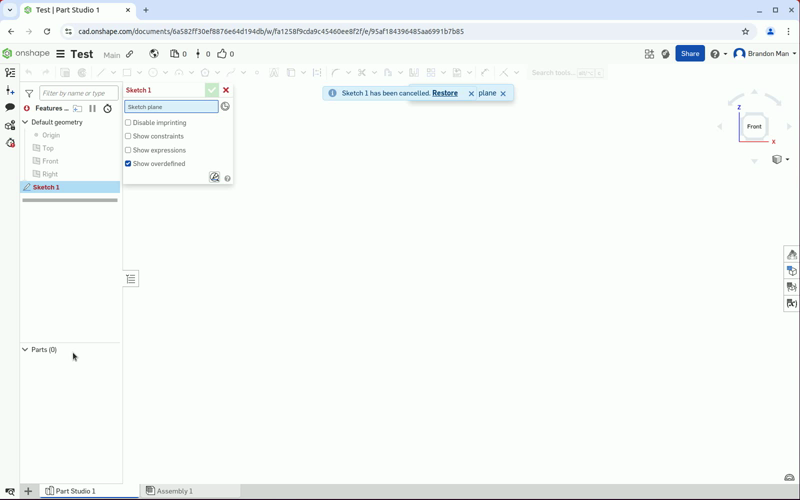
mouse_move(73, 163)
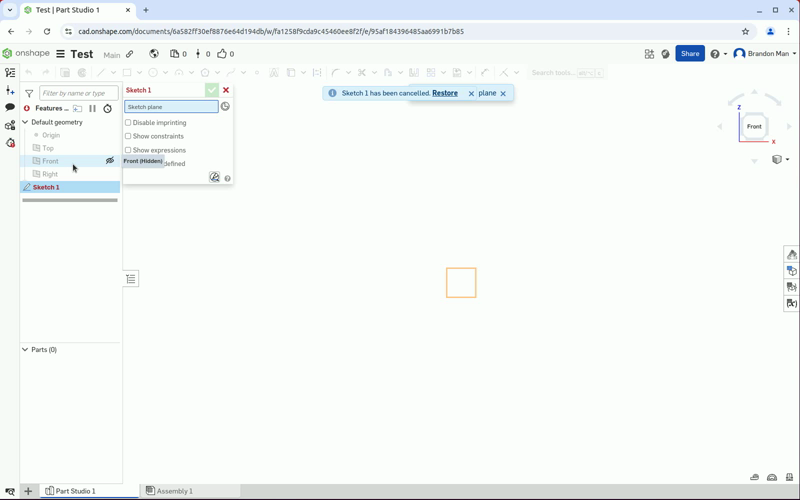
click(73, 163)
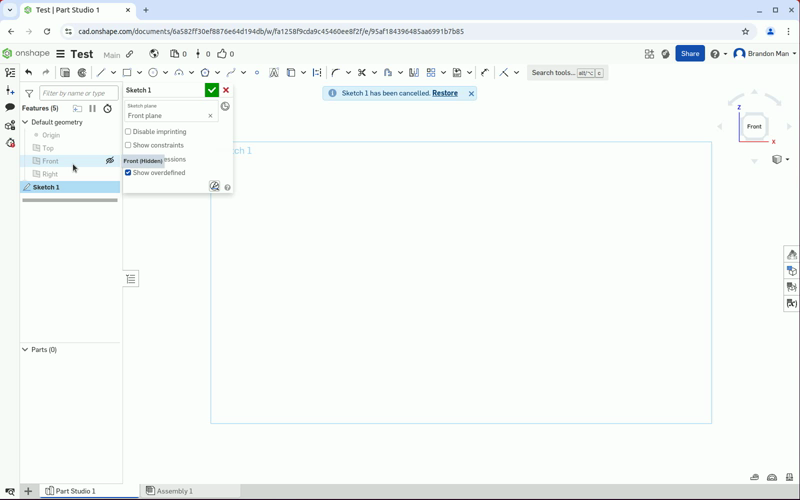
mouse_move(73, 352)
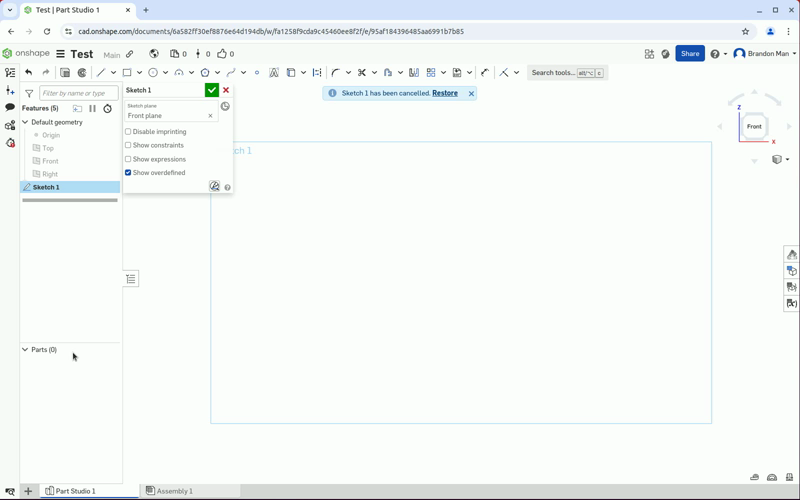
key(y)
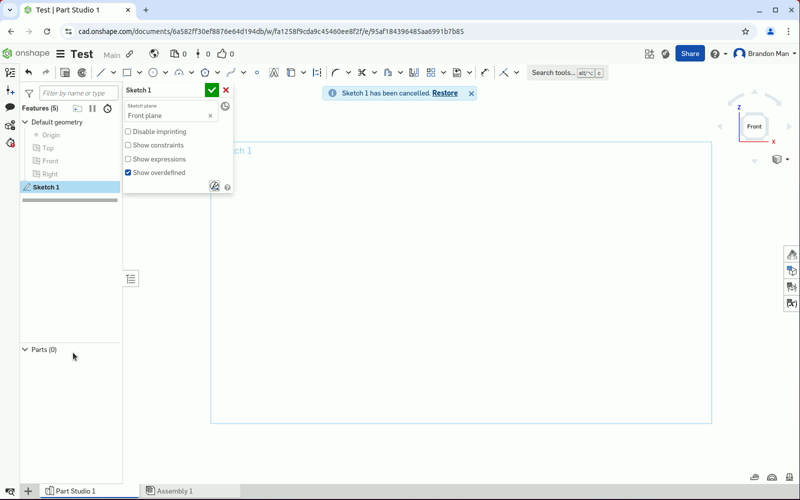
key(l)
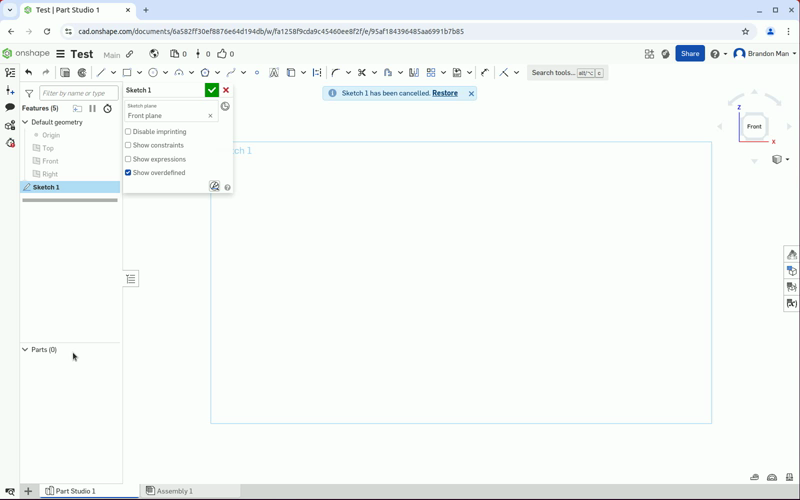
key_down(shift)
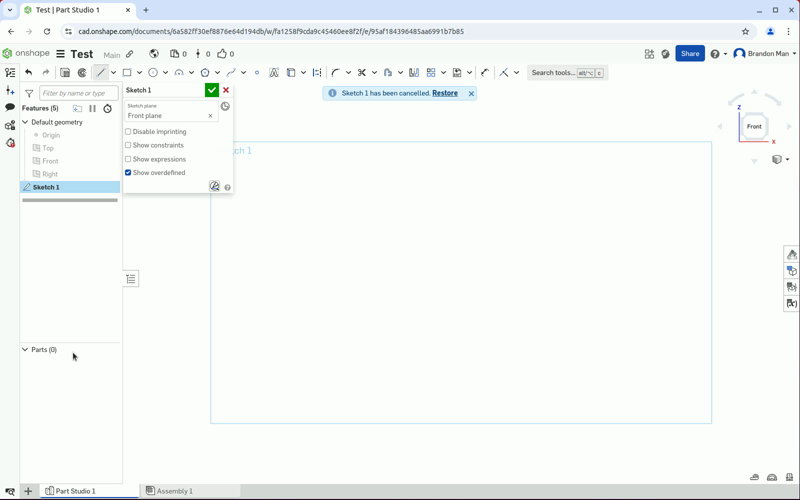
mouse_move(460, 282)
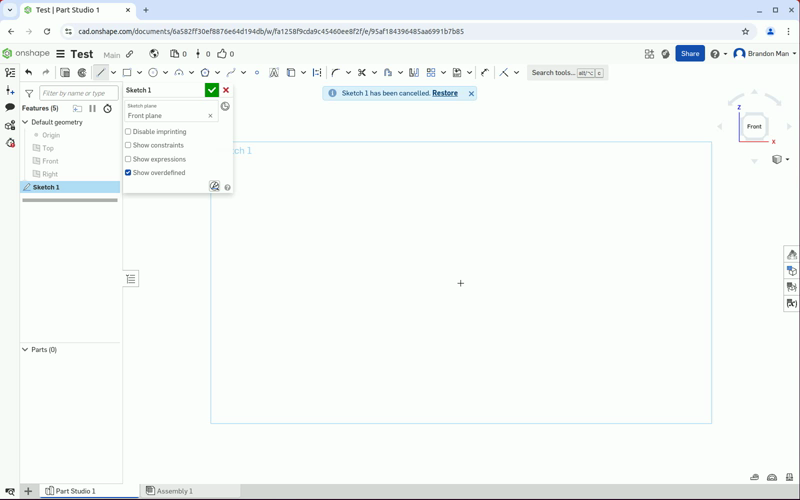
click(460, 282)
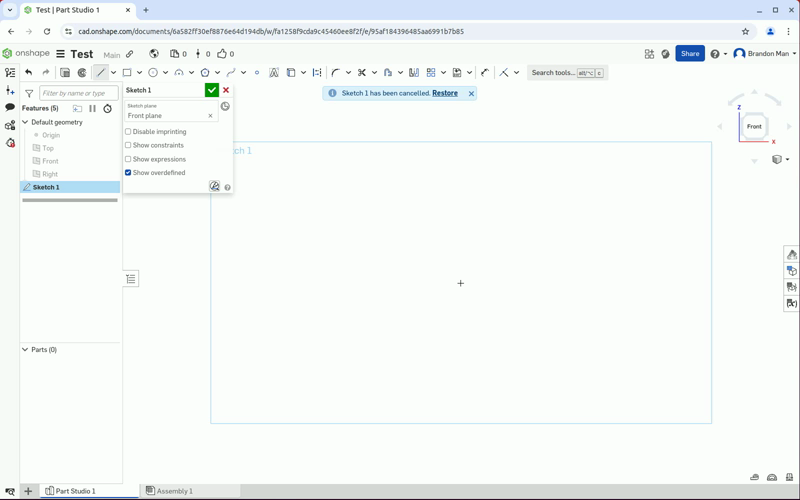
key_up(shift)
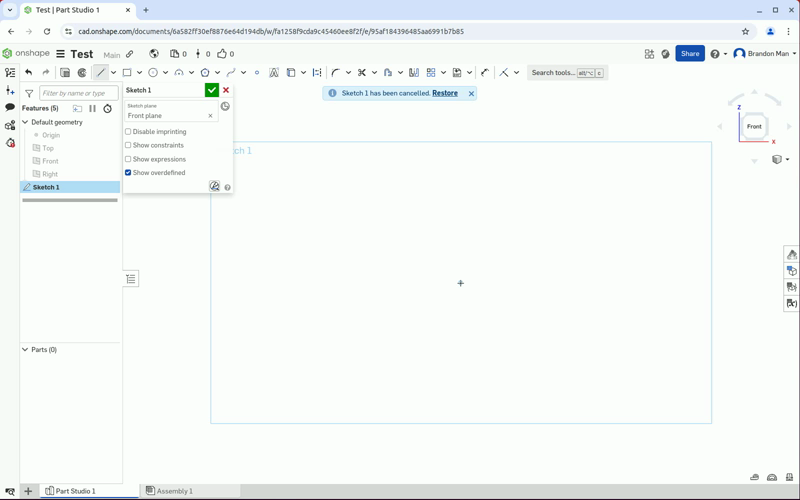
key_down(shift)
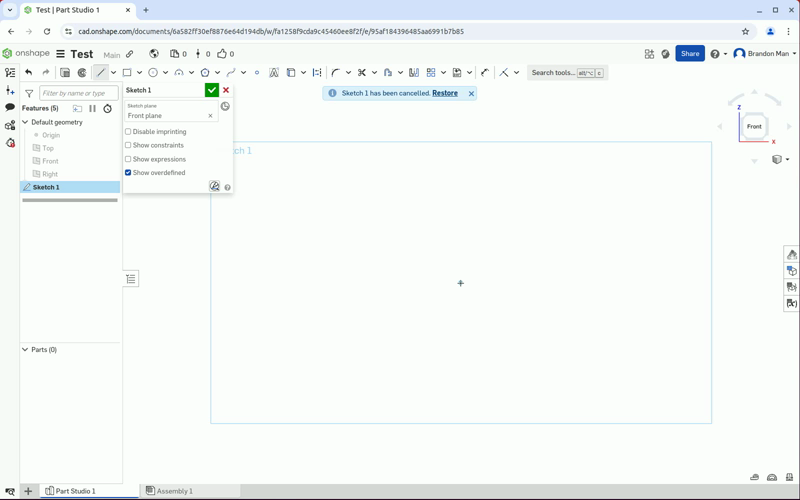
mouse_move(573, 282)
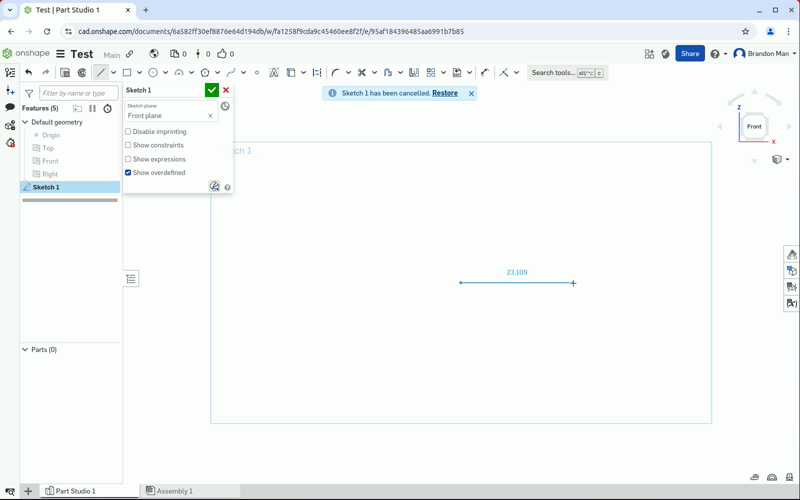
click(573, 282)
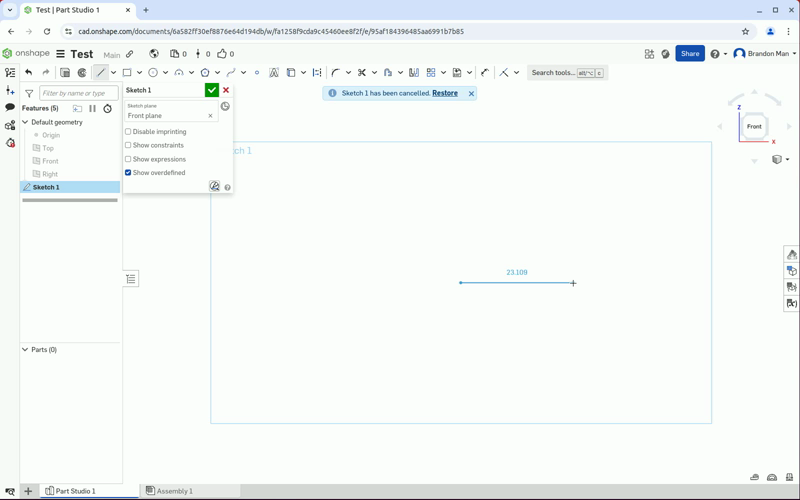
key_up(shift)
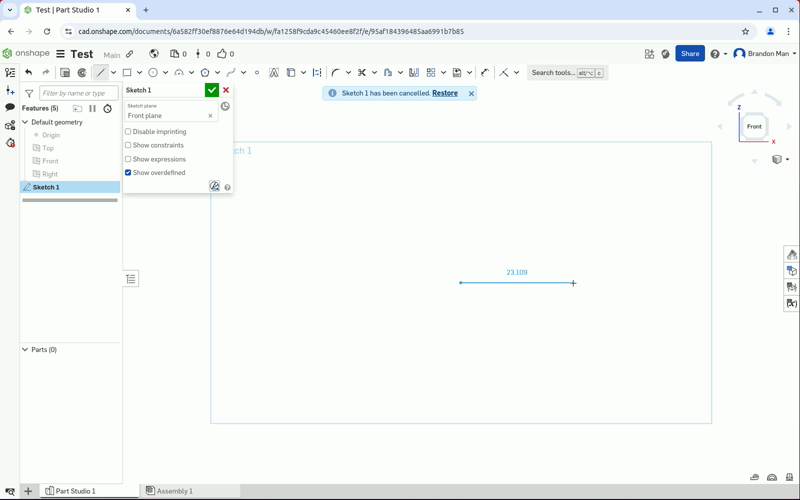
key_down(shift)
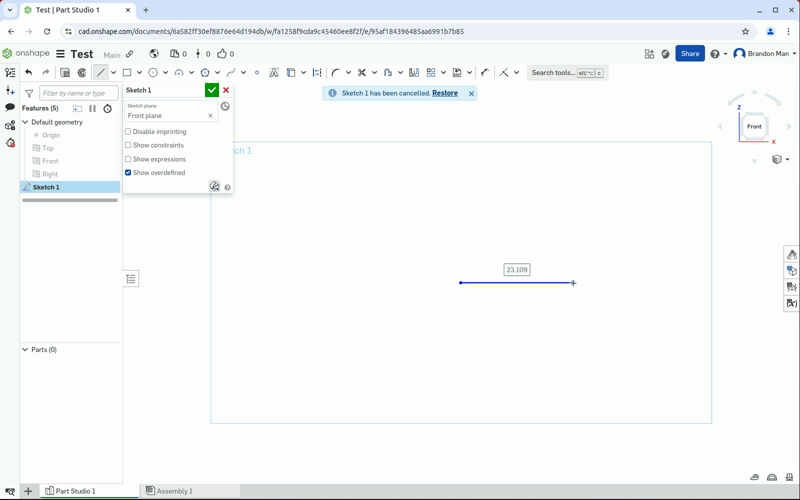
mouse_move(573, 208)
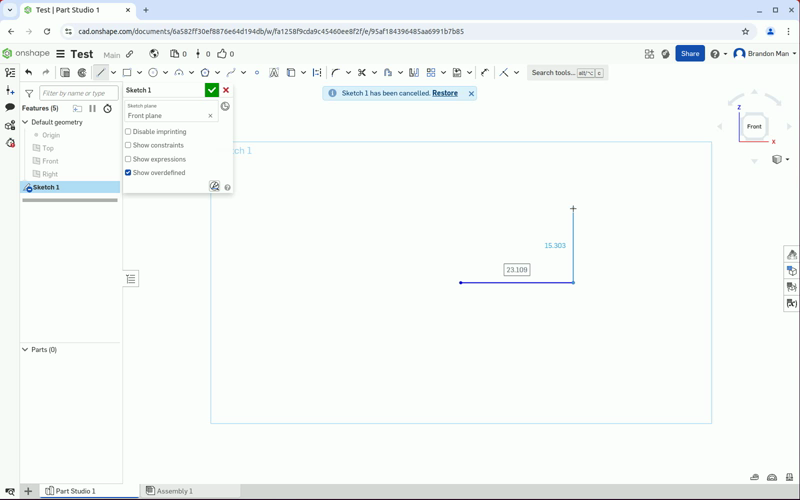
click(573, 208)
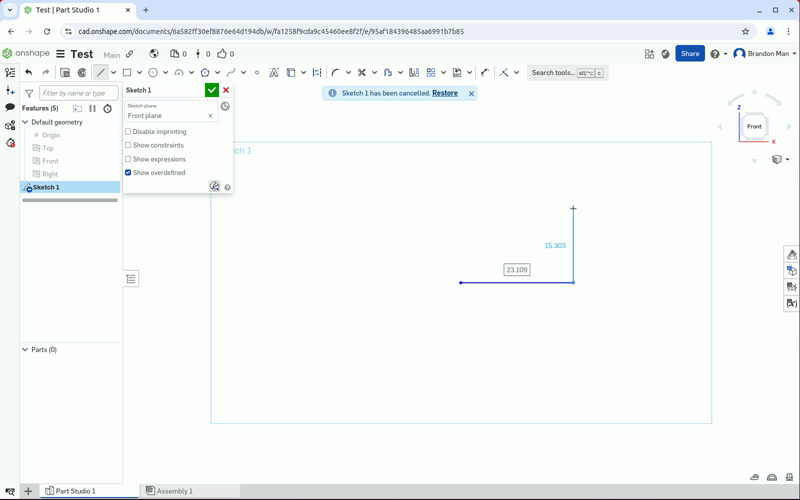
key_up(shift)
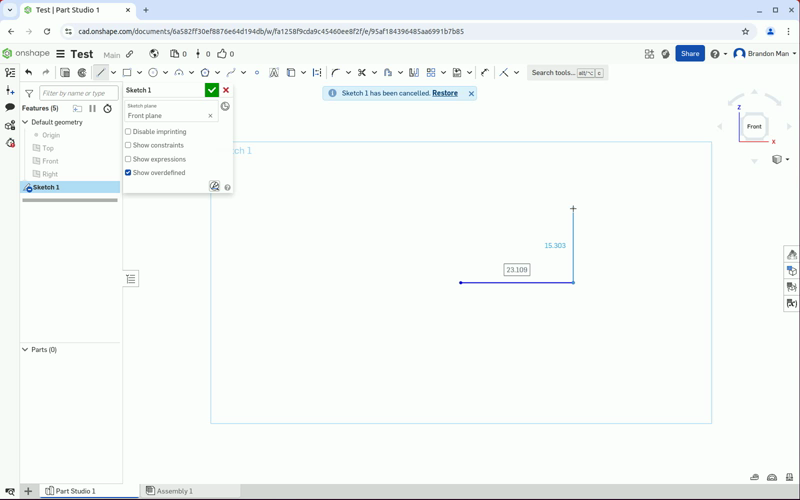
key_down(shift)
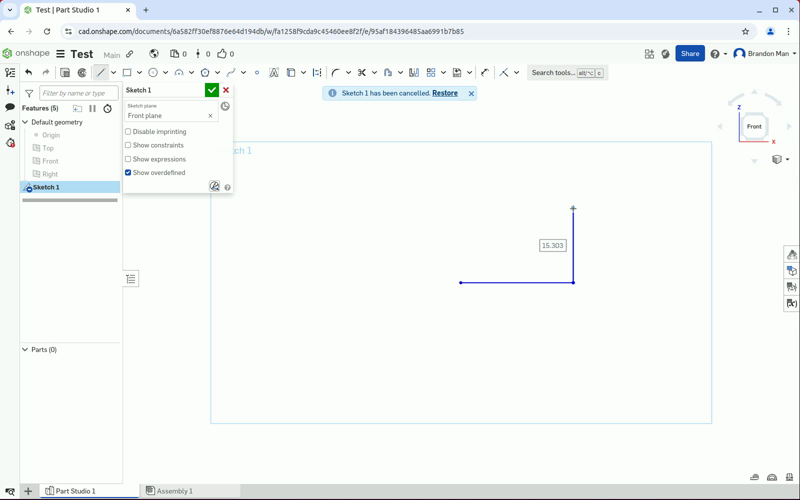
mouse_move(589, 208)
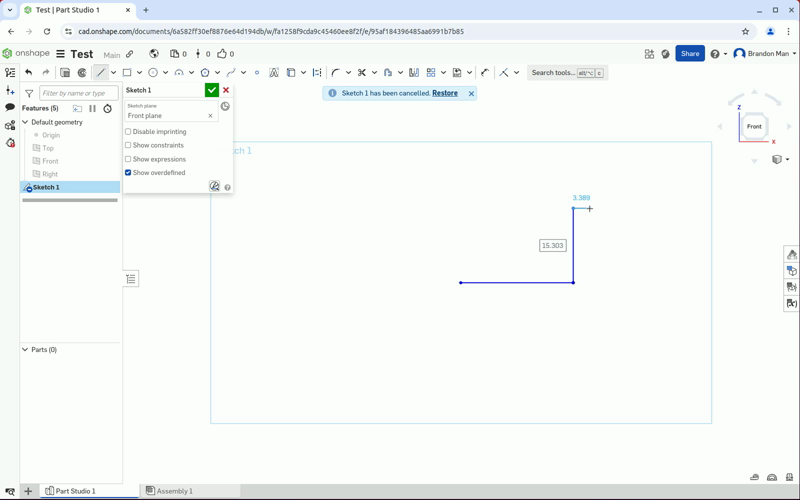
mouse_move(554, 208)
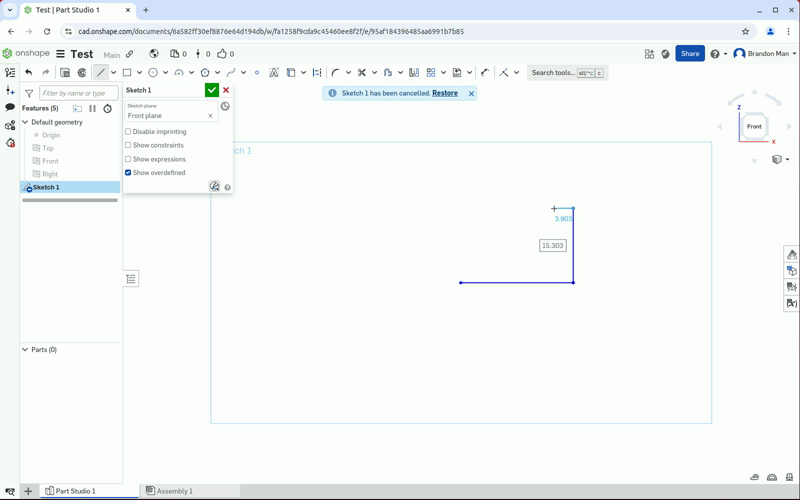
click(554, 208)
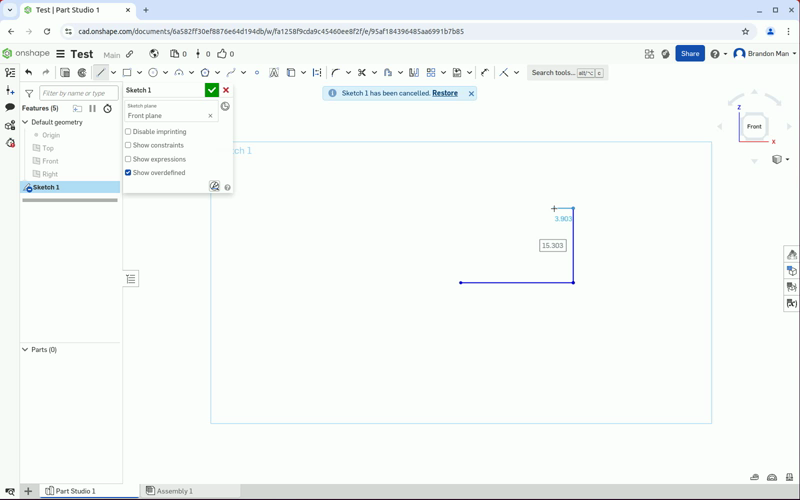
key_up(shift)
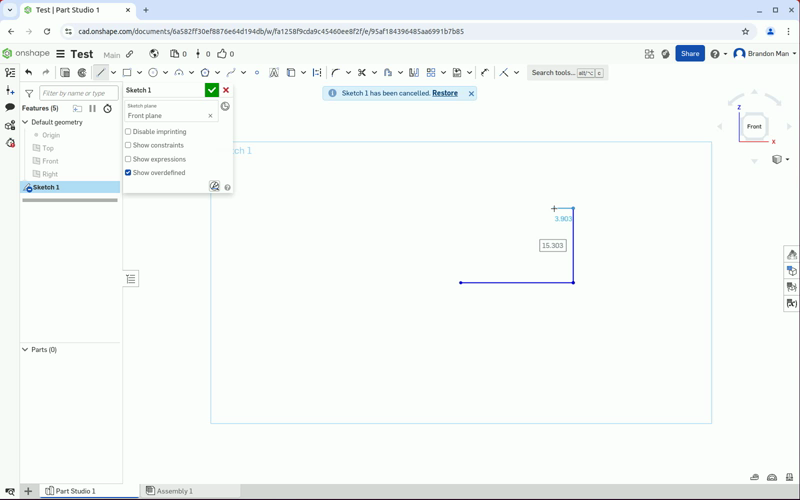
key_down(shift)
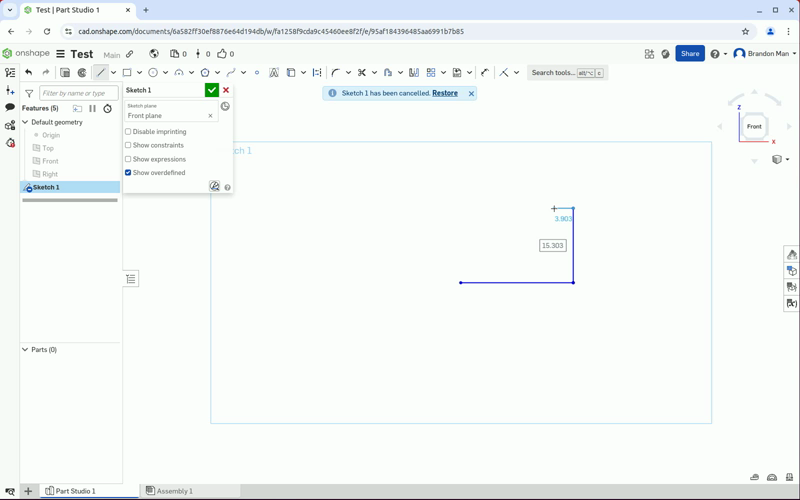
mouse_move(584, 208)
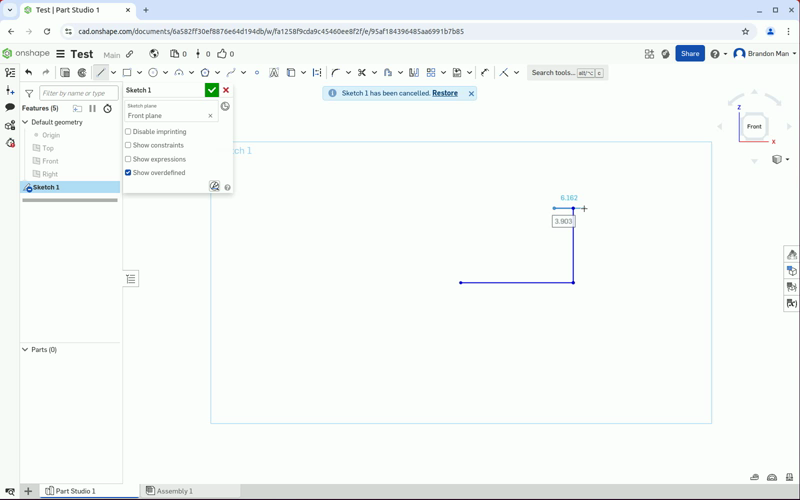
mouse_move(554, 264)
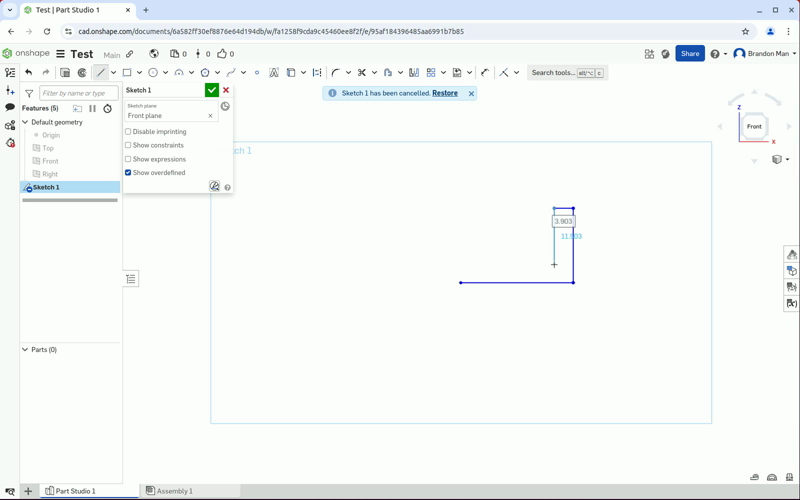
click(554, 264)
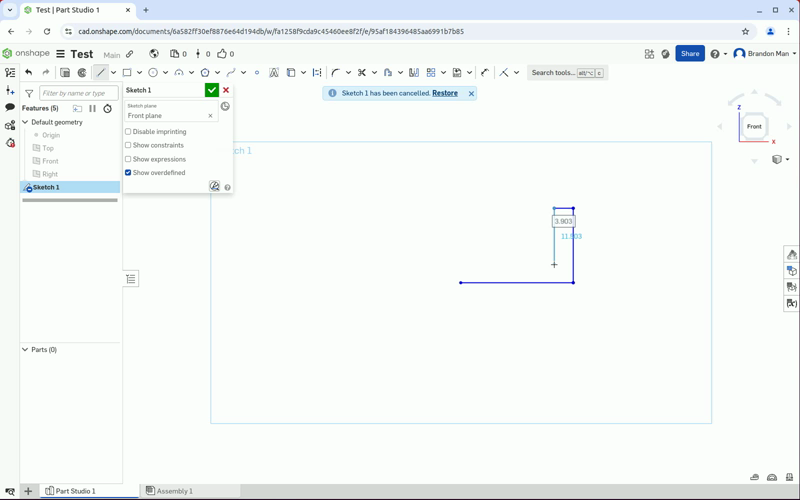
key_up(shift)
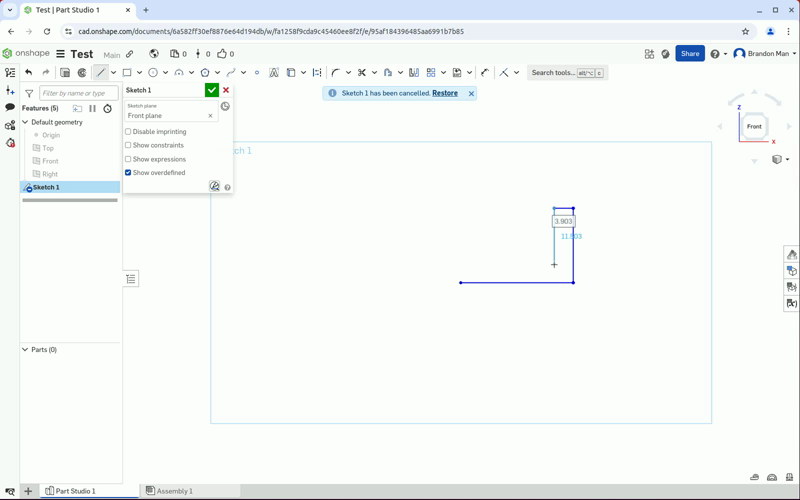
key_down(shift)
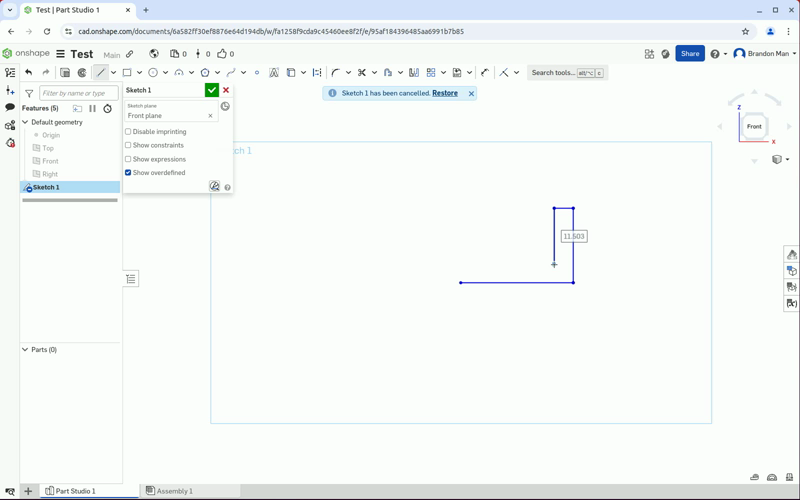
mouse_move(479, 264)
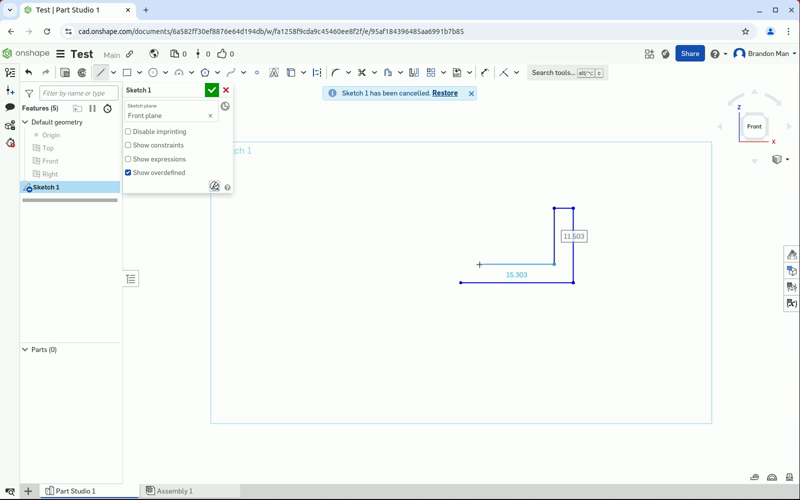
click(479, 264)
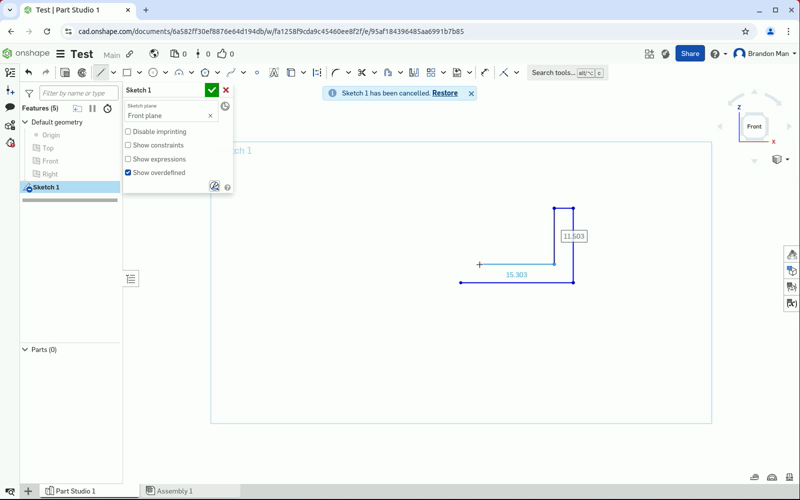
key_up(shift)
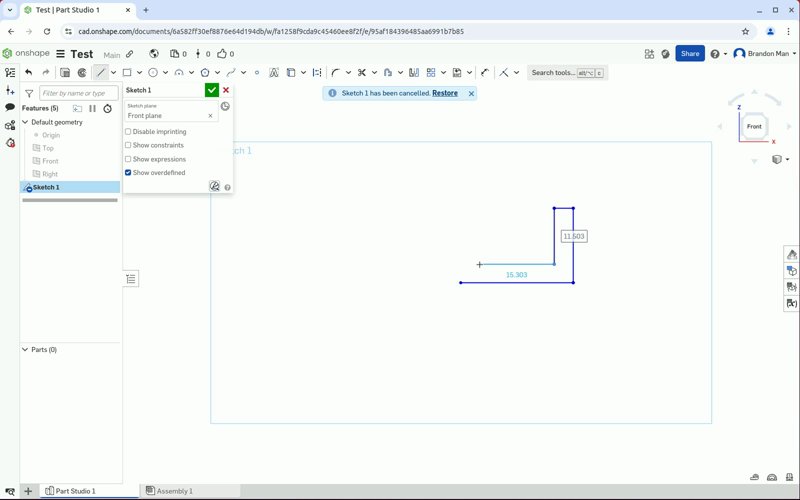
key_down(shift)
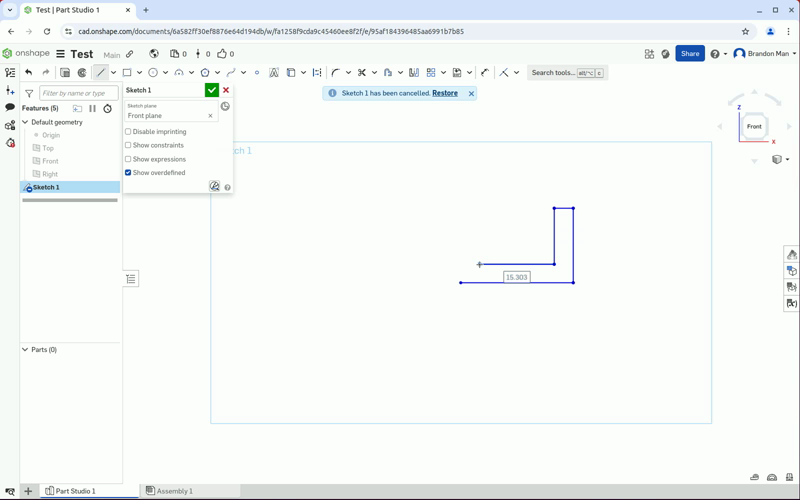
mouse_move(509, 264)
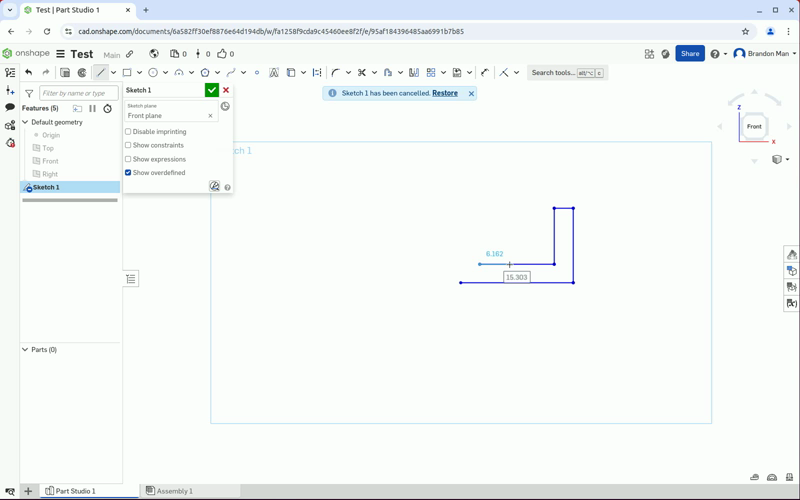
mouse_move(479, 208)
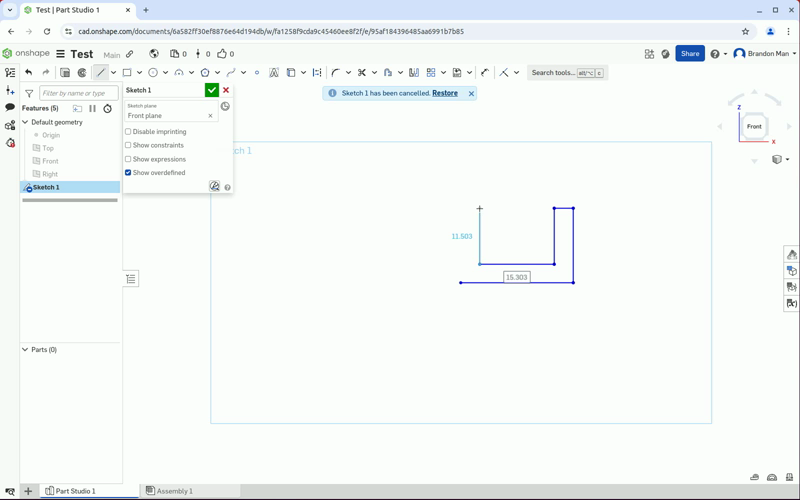
click(479, 208)
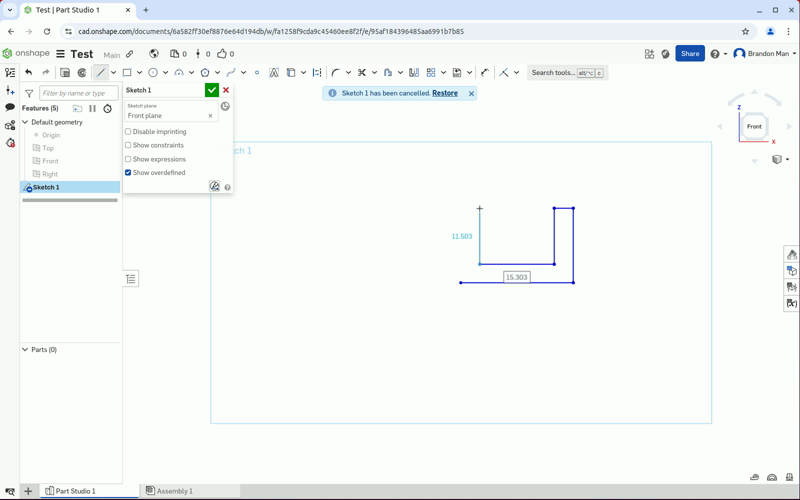
key_up(shift)
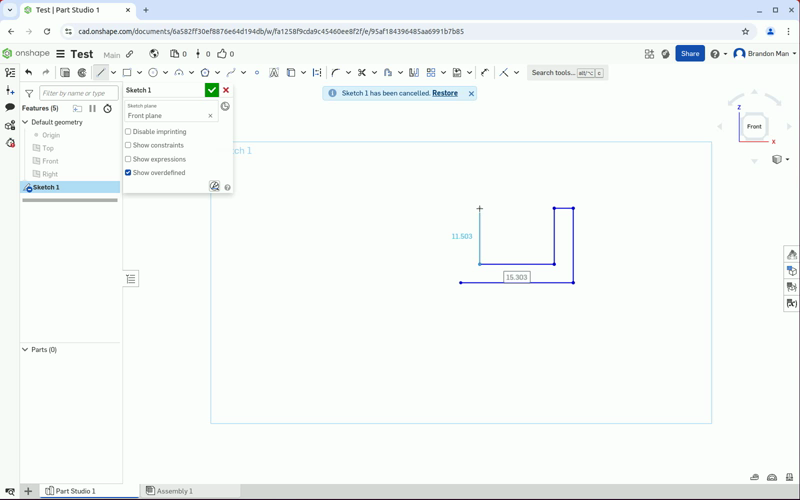
key_down(shift)
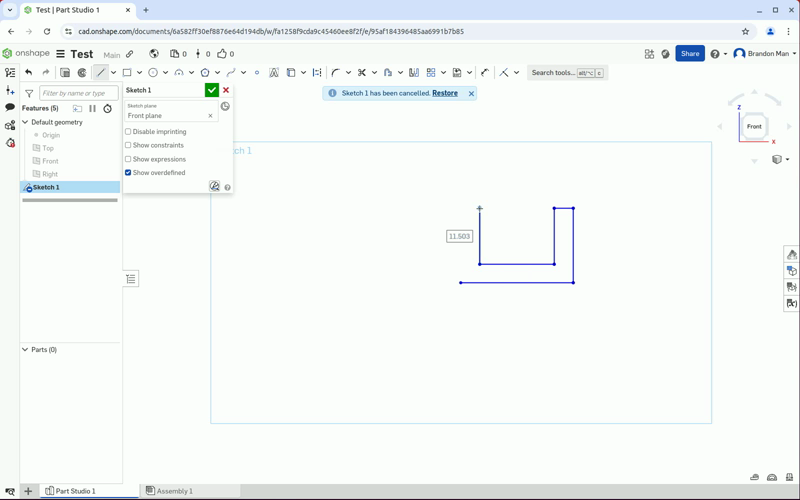
mouse_move(509, 208)
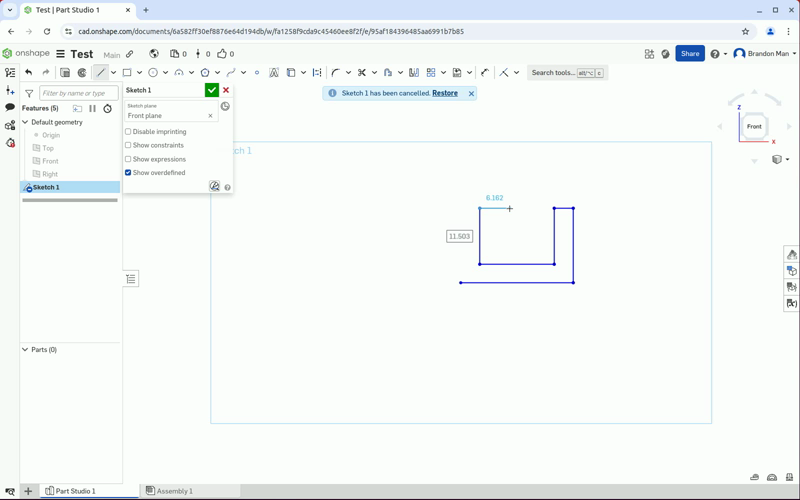
mouse_move(460, 208)
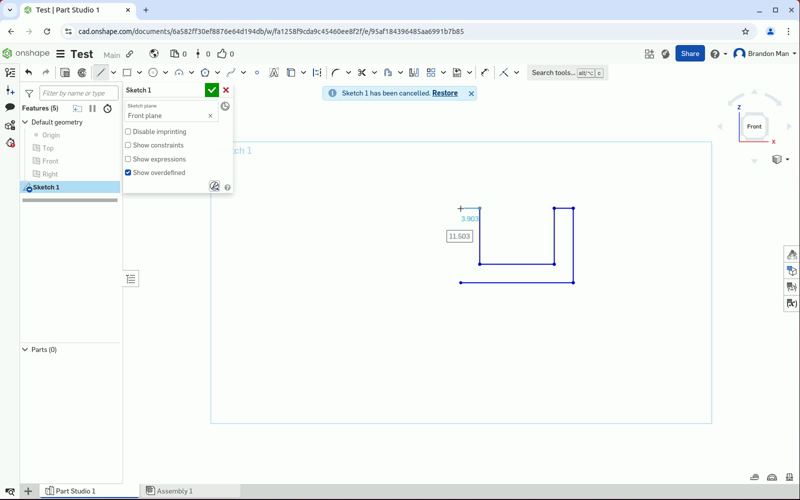
click(460, 208)
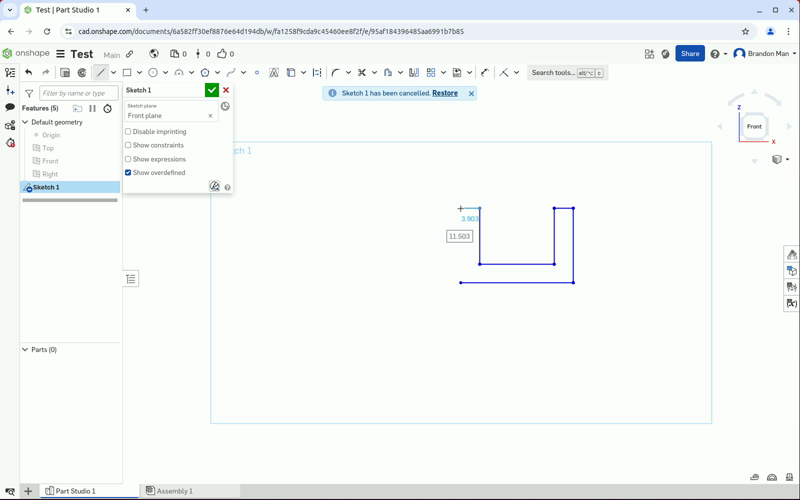
key_up(shift)
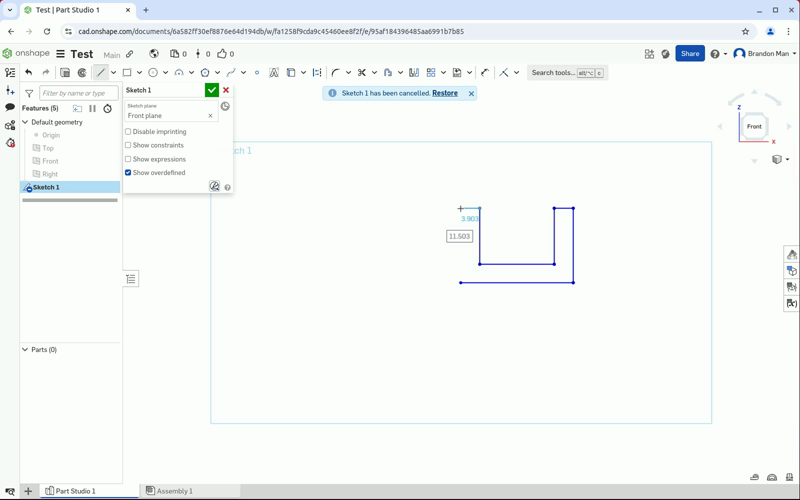
key_down(shift)
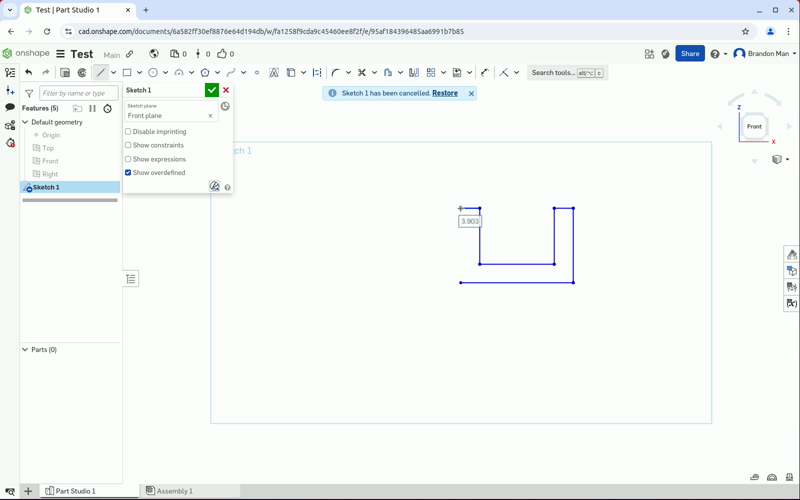
mouse_move(460, 282)
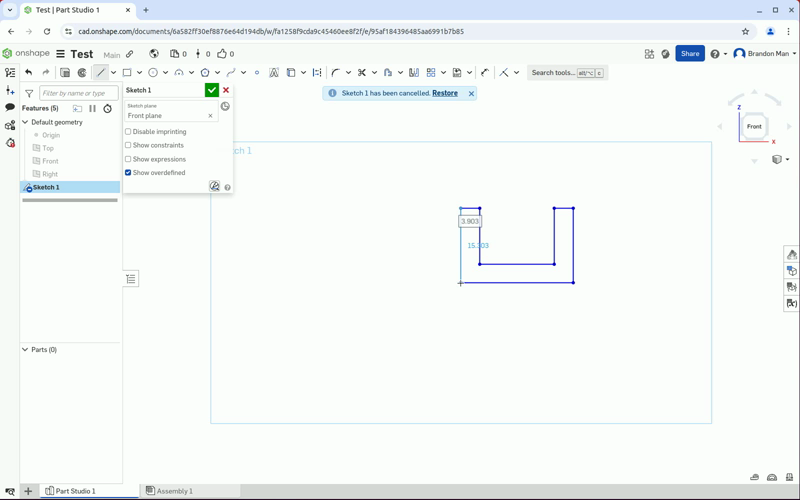
key_up(shift)
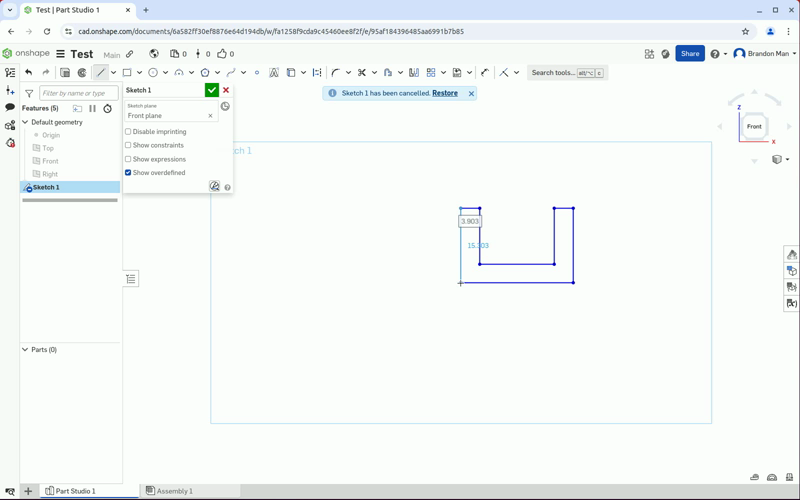
click(460, 282)
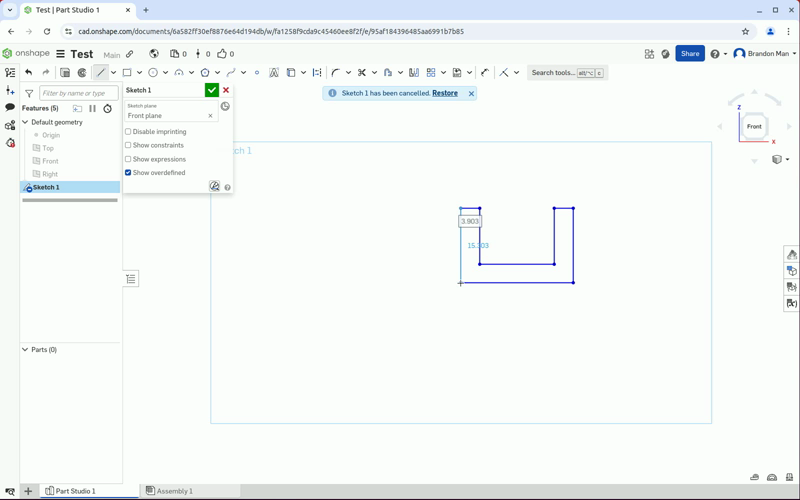
key(esc)
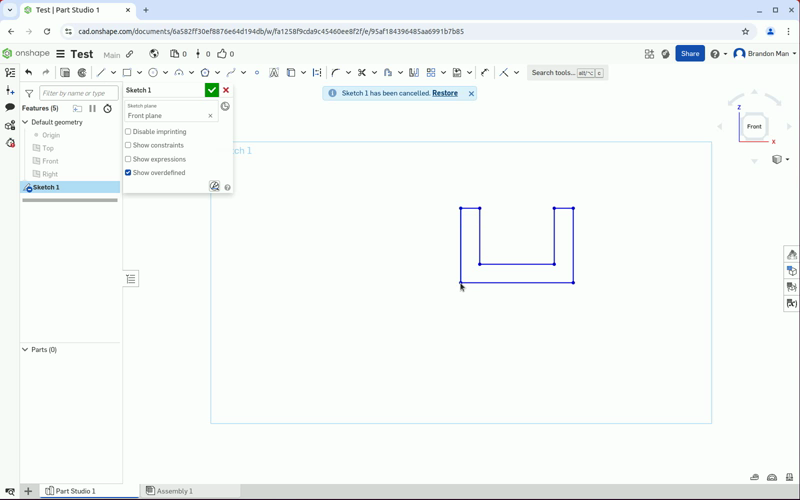
mouse_move(570, 262)
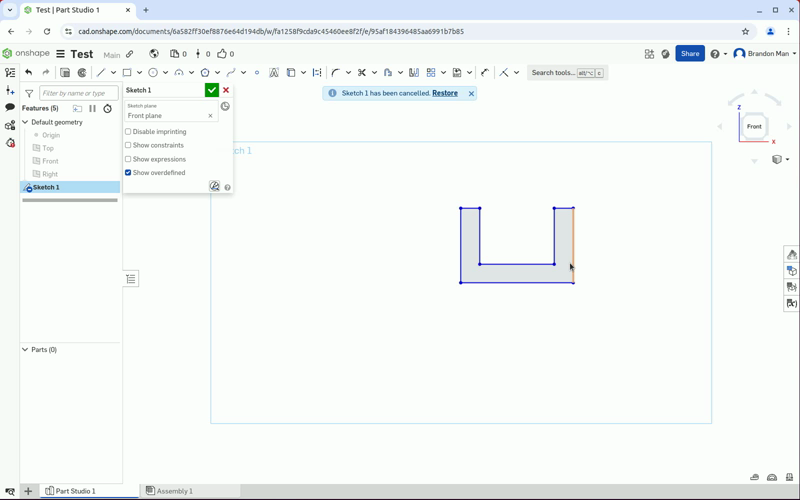
click(570, 262)
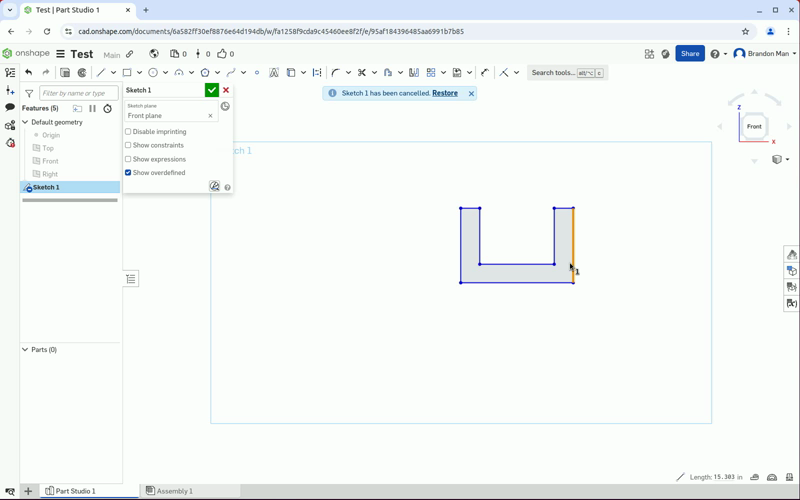
mouse_move(73, 352)
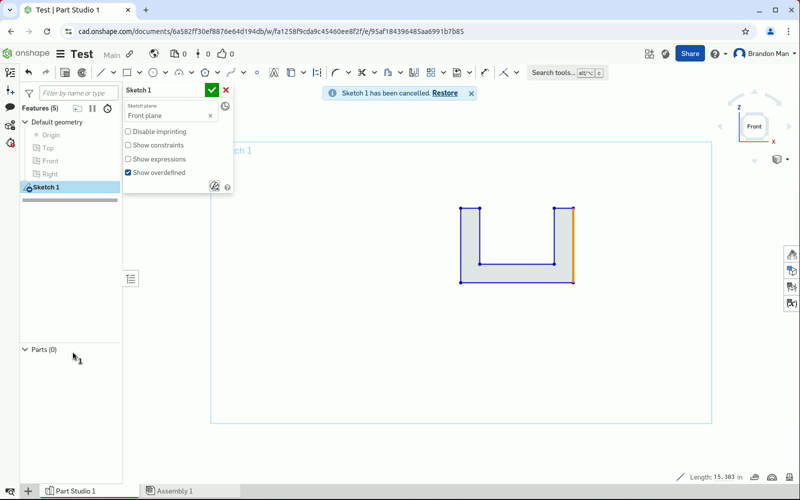
key(shift+y)
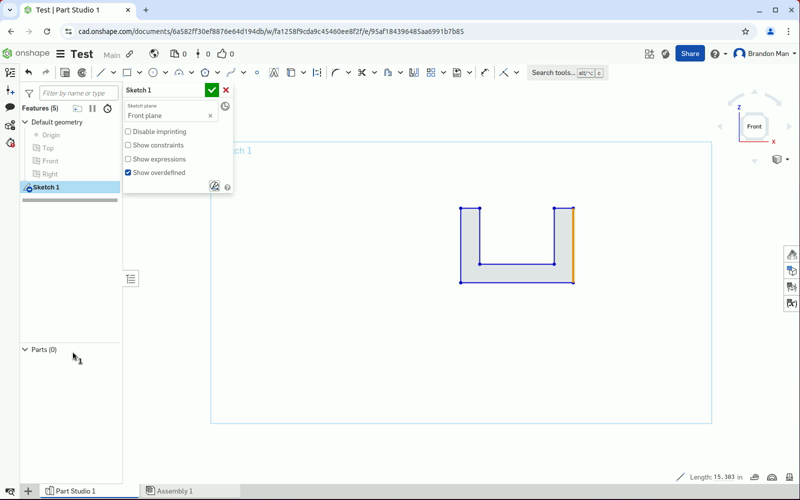
key(shift+e)
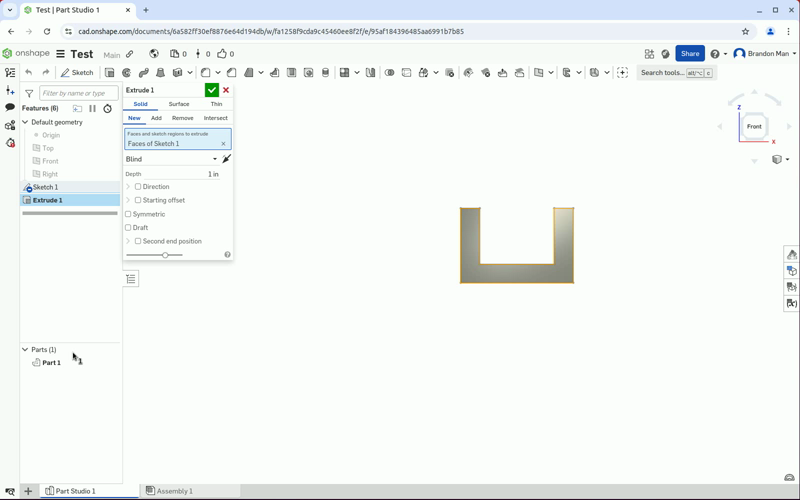
mouse_move(143, 106)
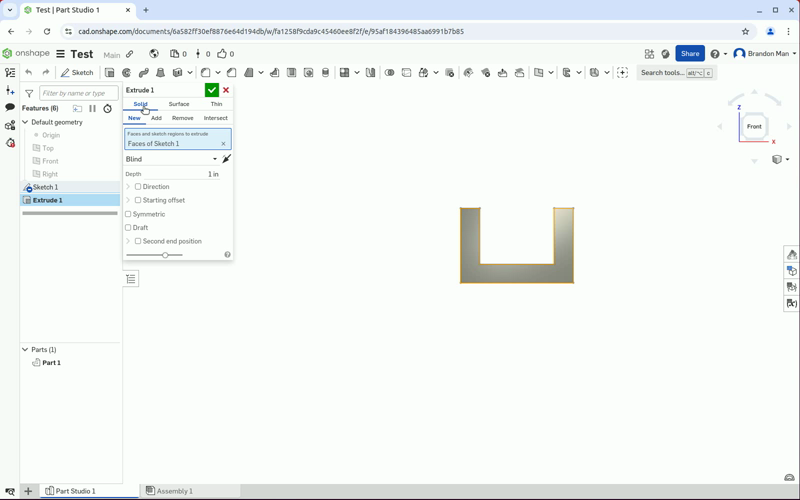
click(143, 106)
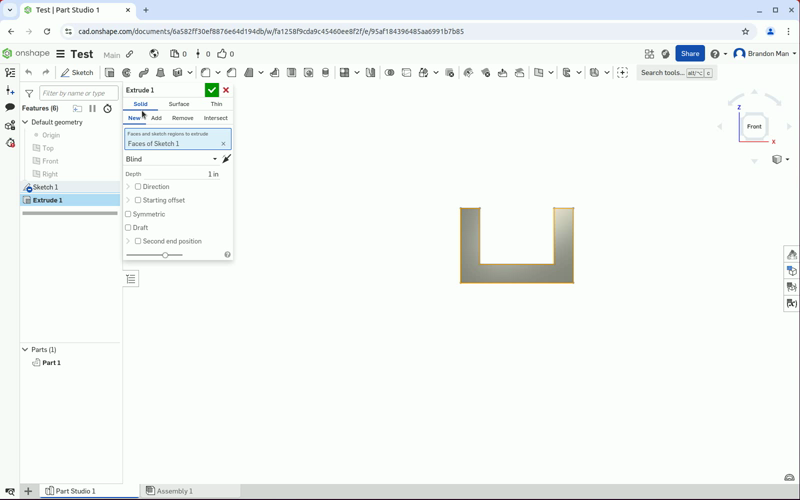
mouse_move(137, 120)
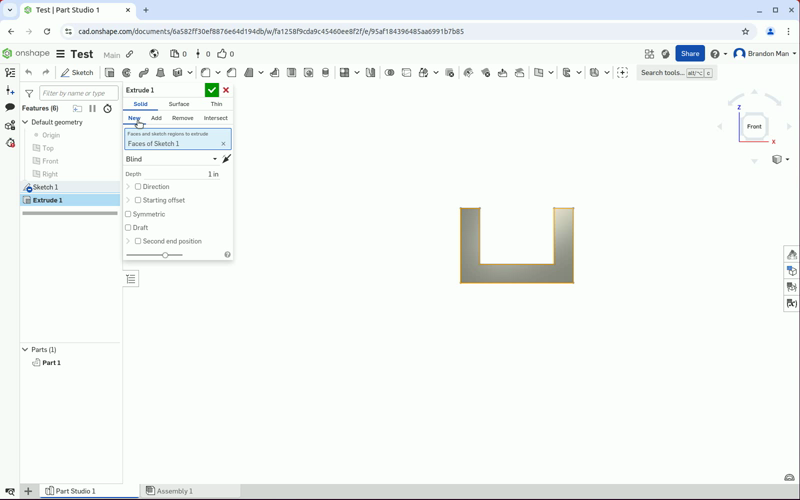
click(137, 120)
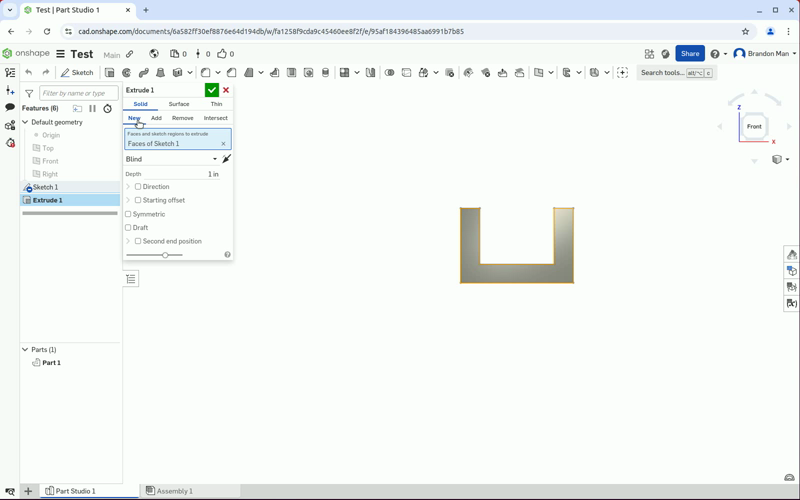
key(tab, 4)
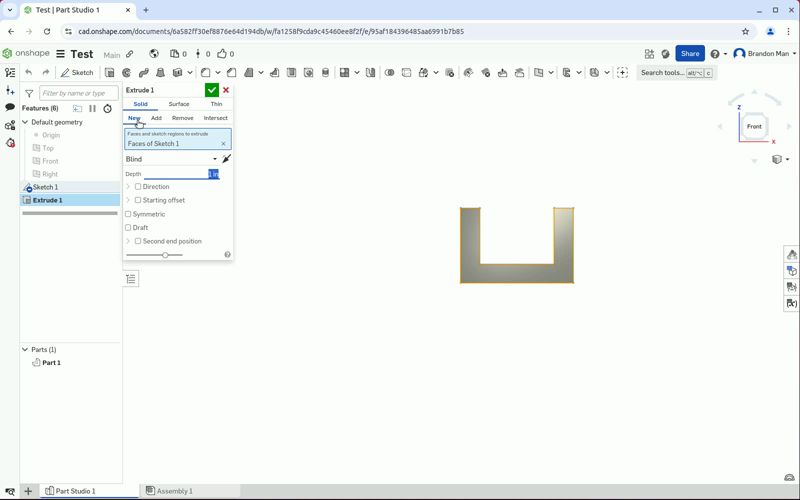
text(15.405)
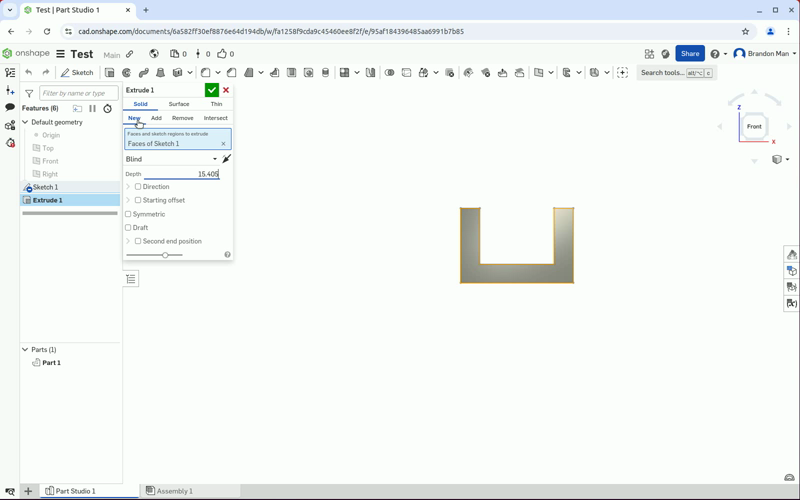
key(enter)
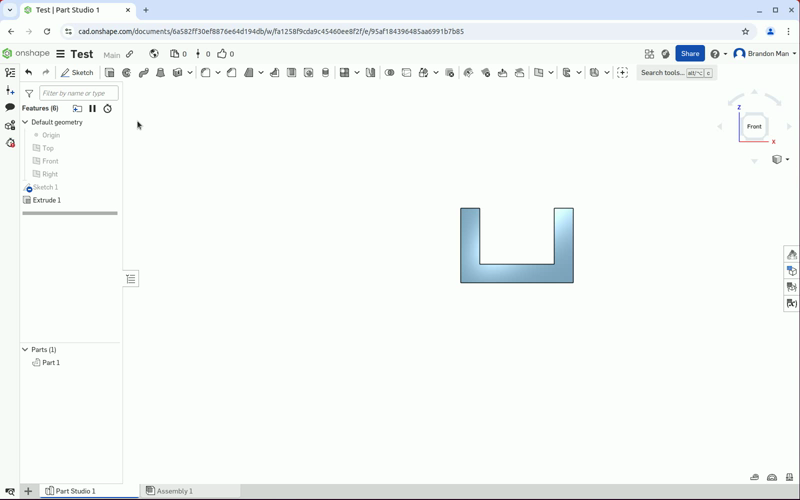
key(shift+h)
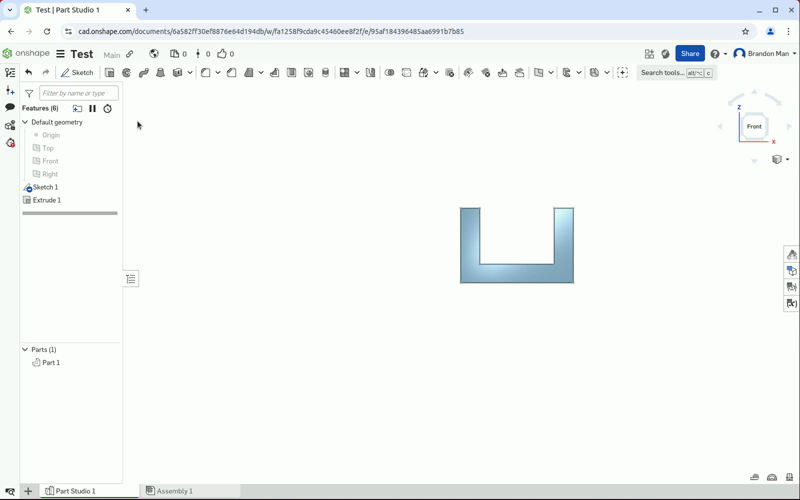
key(shift+h)
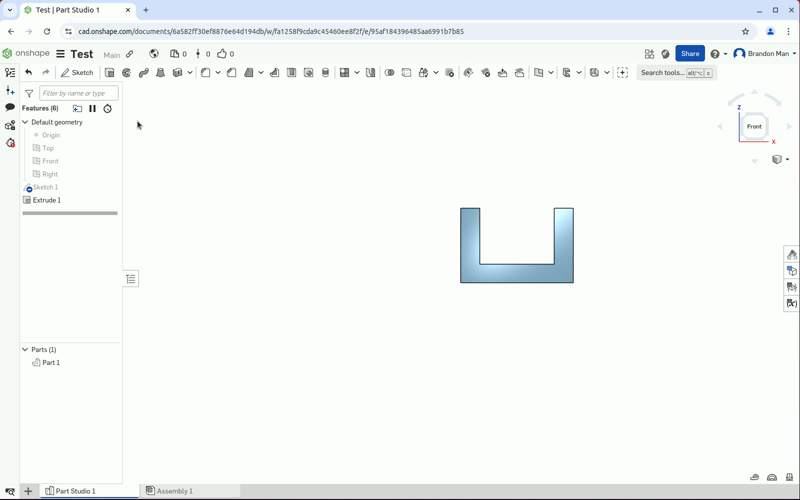
mouse_move(73, 189)
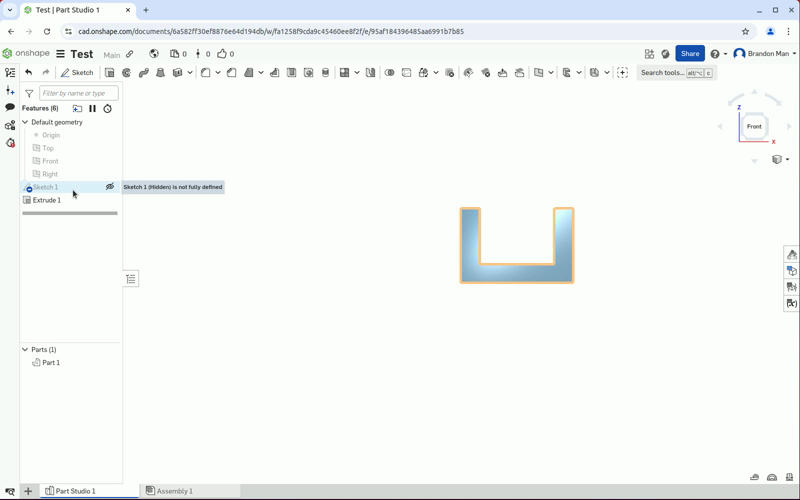
click(73, 189)
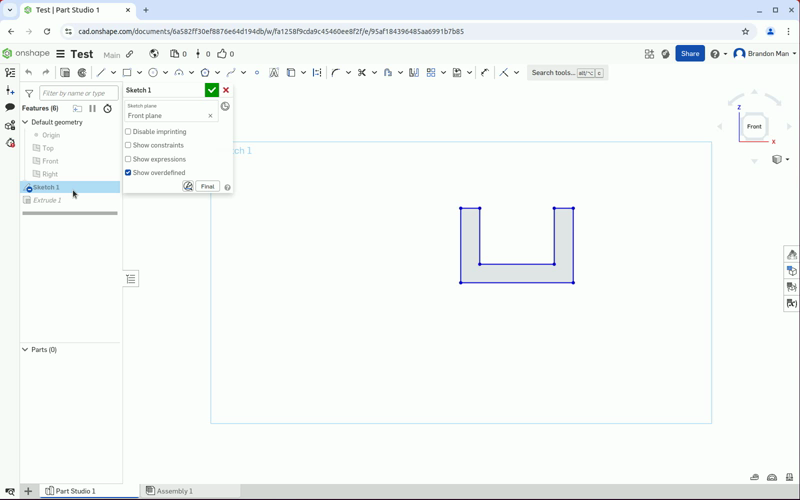
mouse_move(229, 92)
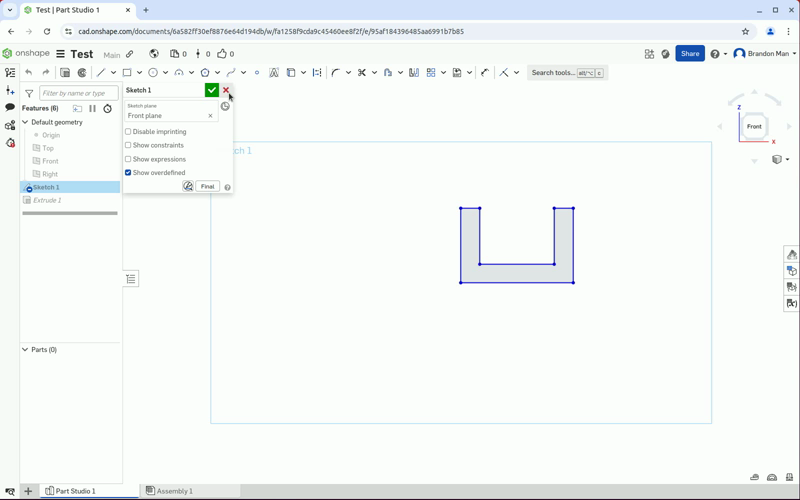
click(229, 92)
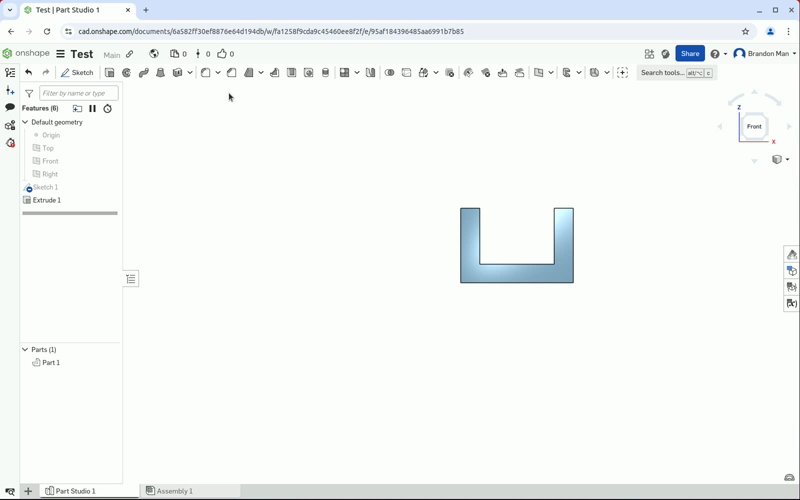
mouse_move(73, 352)
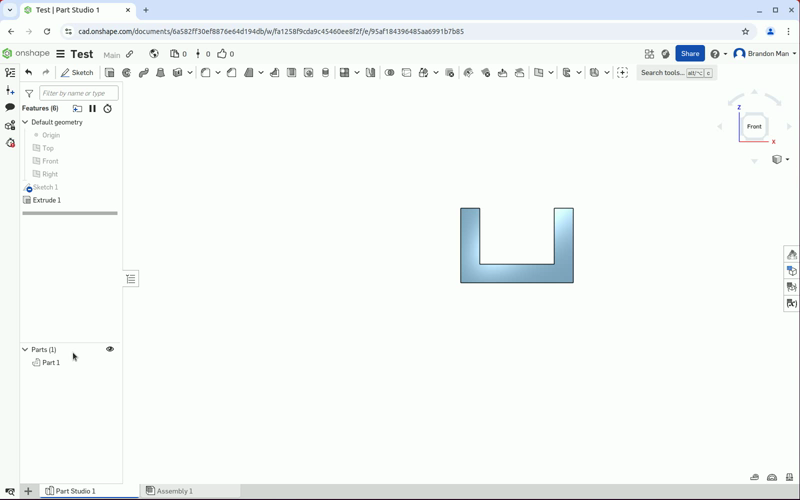
key(y)
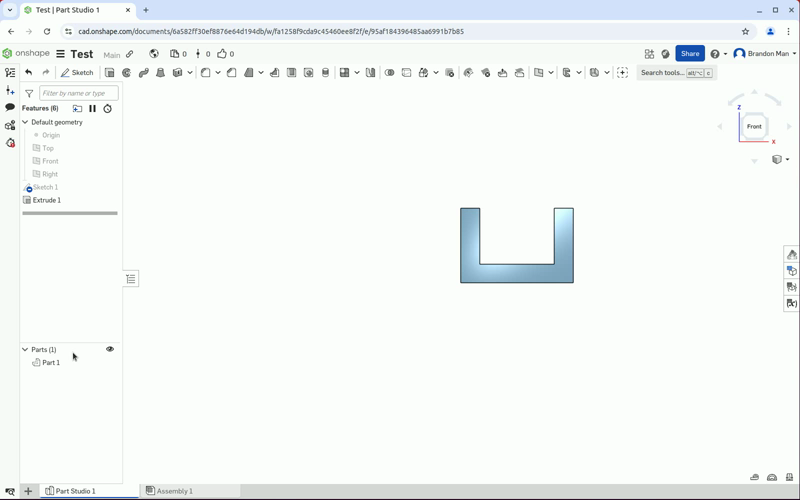
key(shift+p)
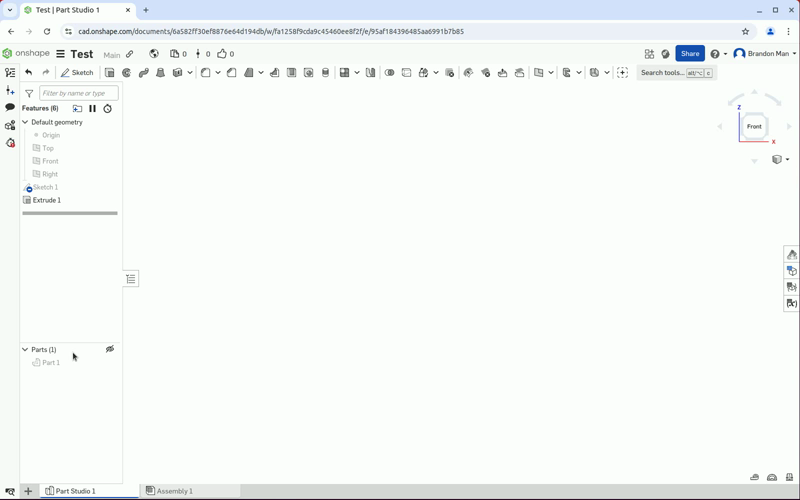
key(space)
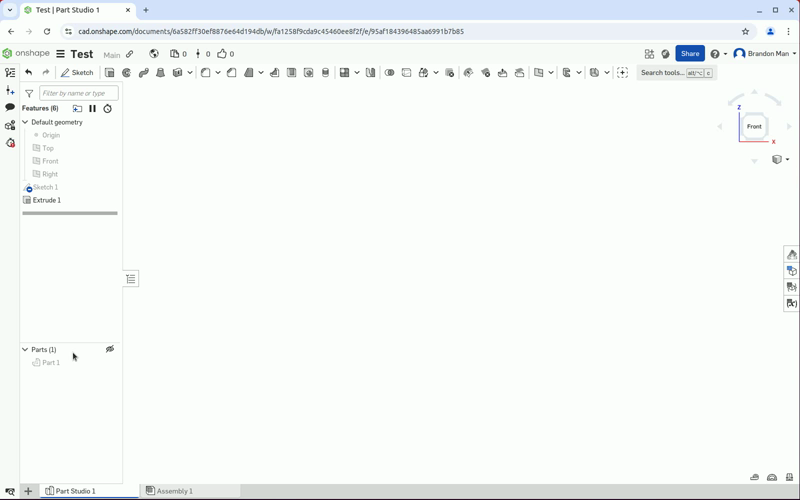
key_down(shift)
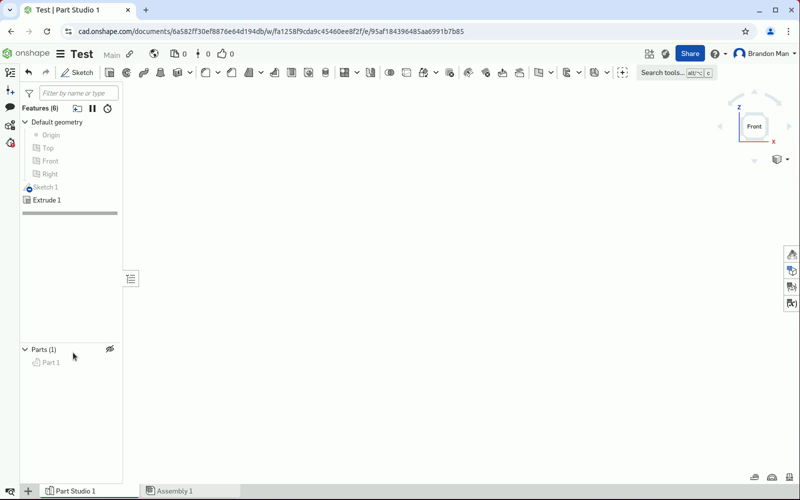
key(left)
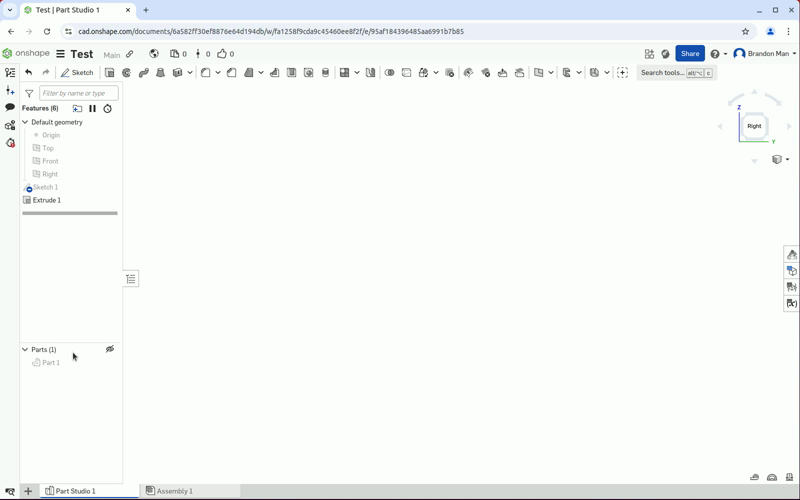
key_up(shift)
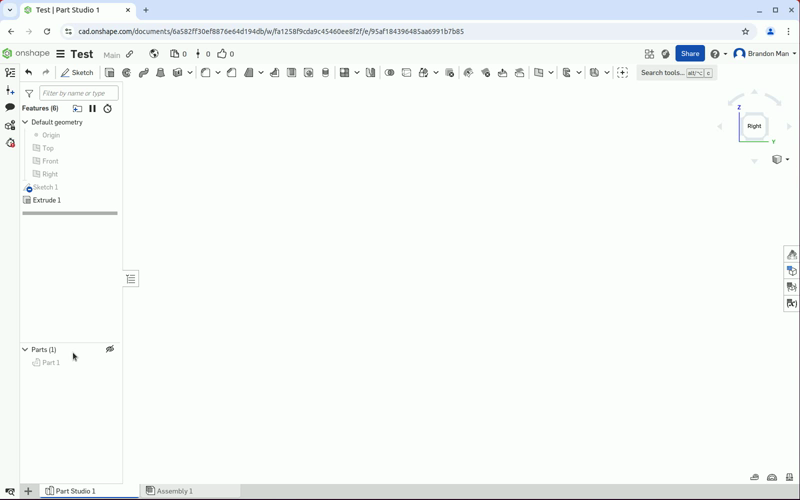
mouse_move(73, 352)
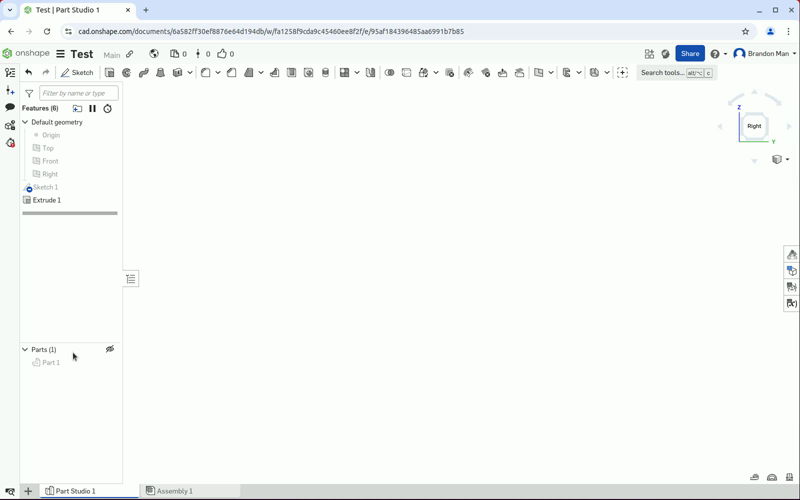
key(shift+y)
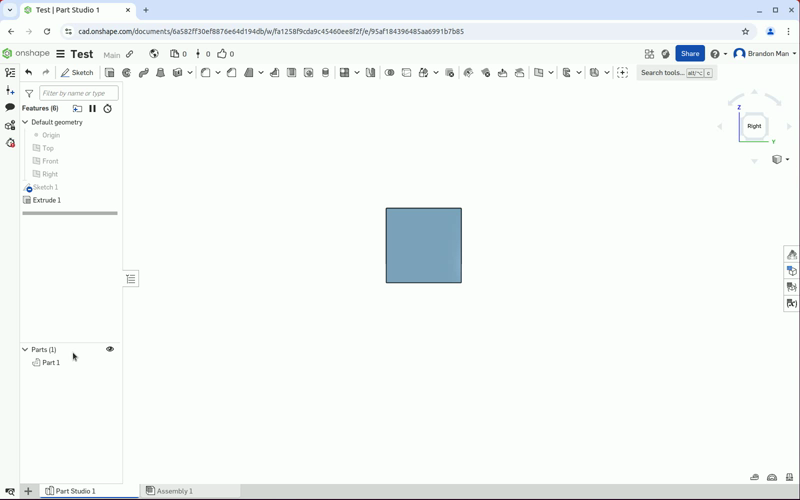
mouse_move(541, 75)
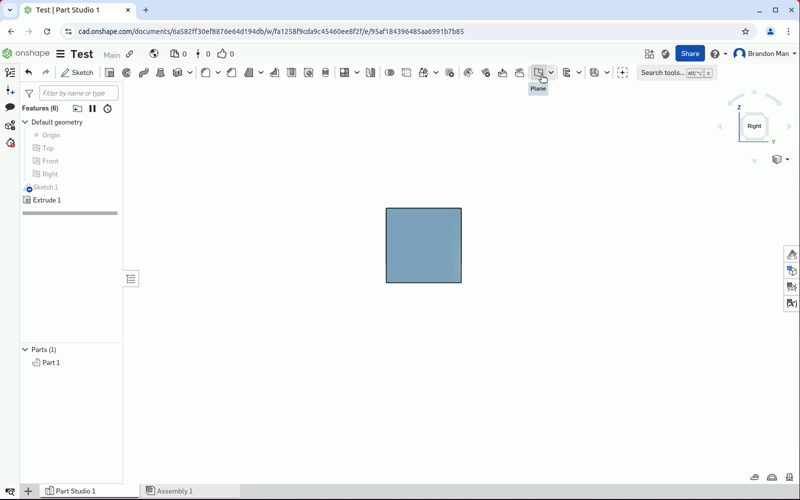
click(541, 75)
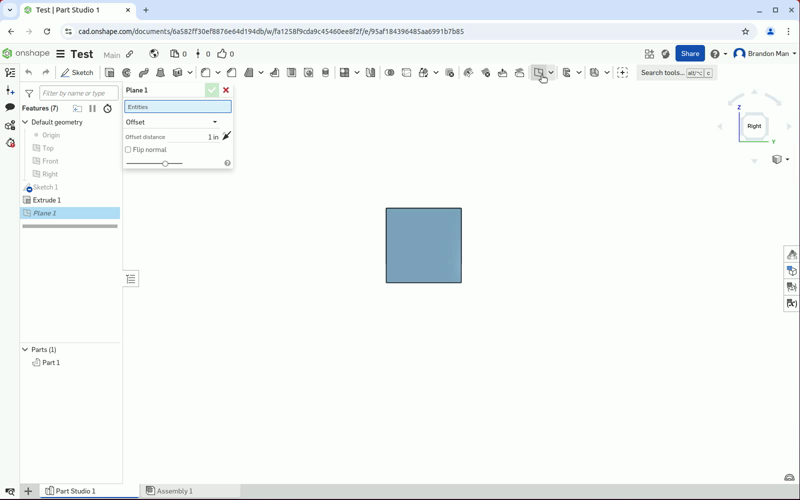
mouse_move(73, 176)
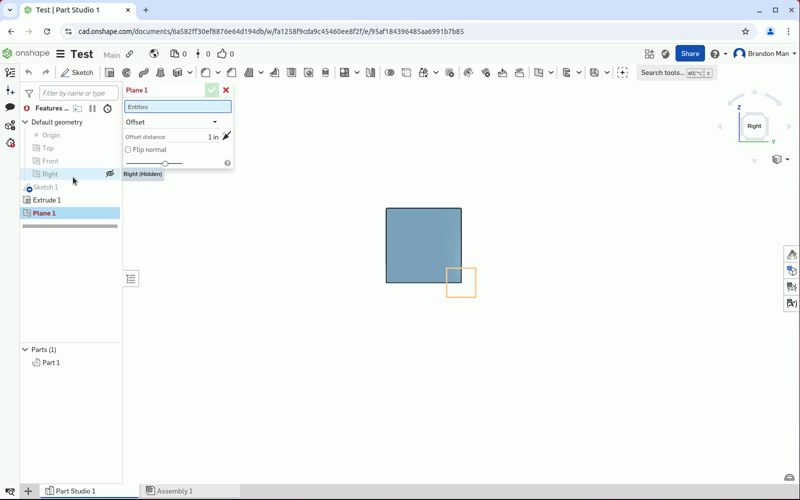
click(73, 176)
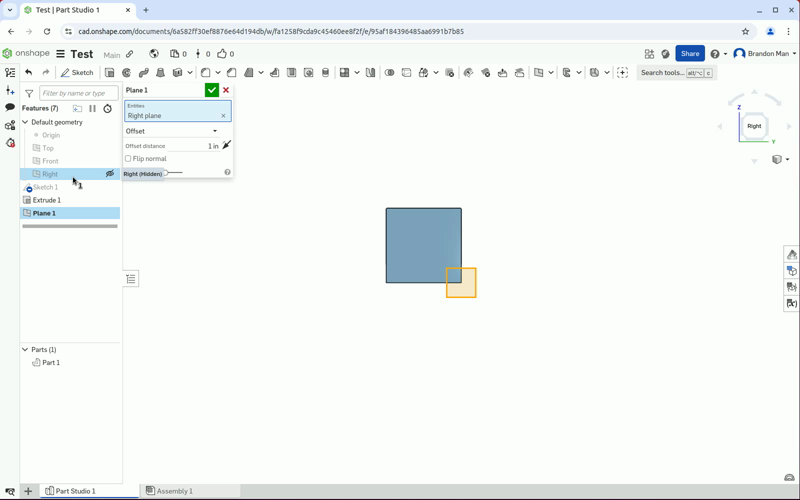
key(tab, 2)
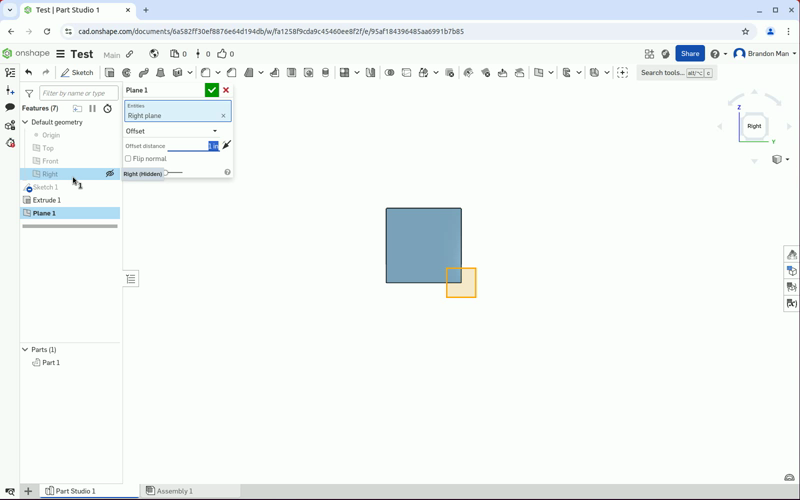
text(23.108)
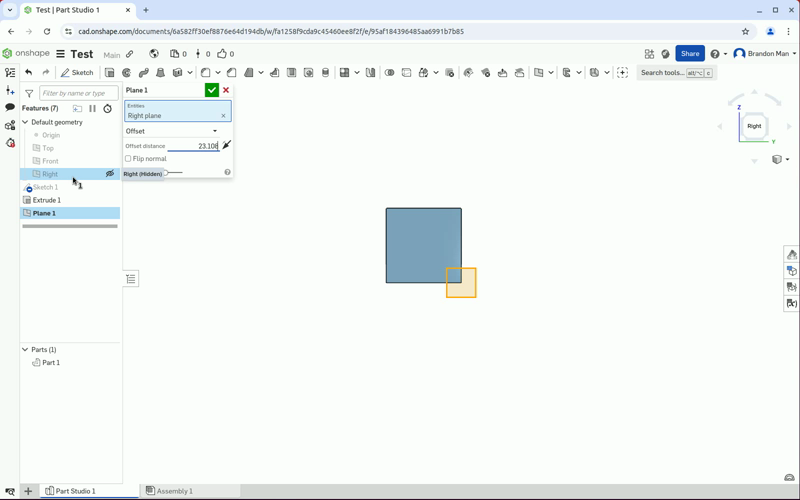
key(enter, 2)
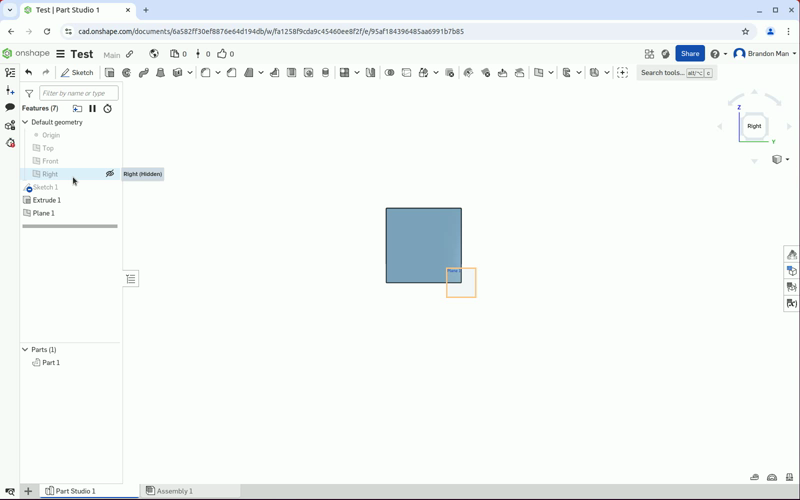
key(shift+s)
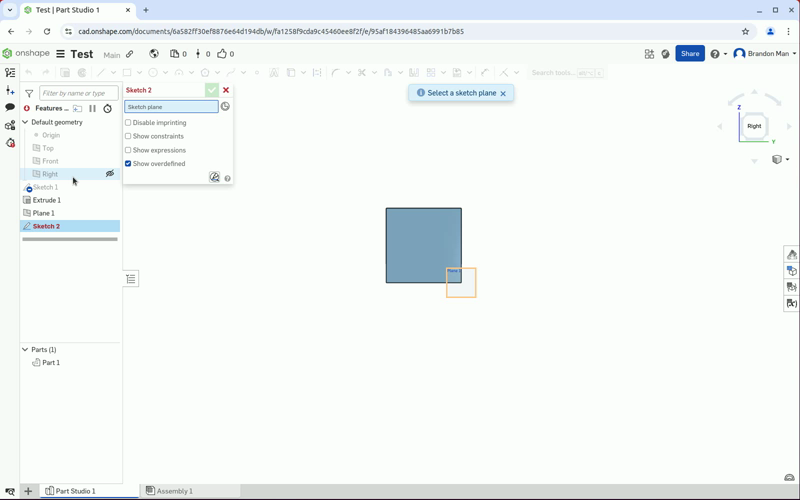
mouse_move(73, 215)
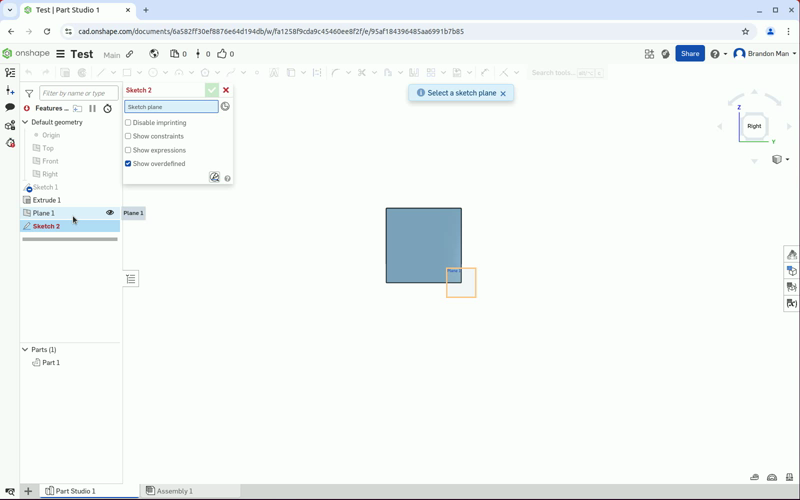
click(73, 215)
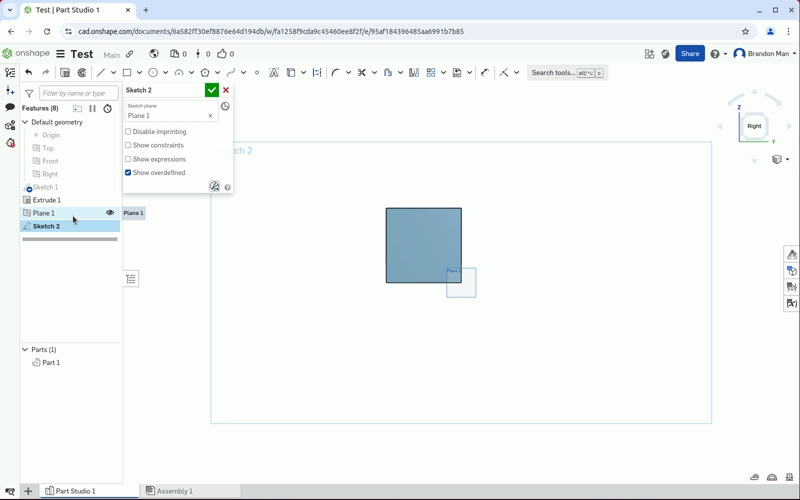
mouse_move(73, 352)
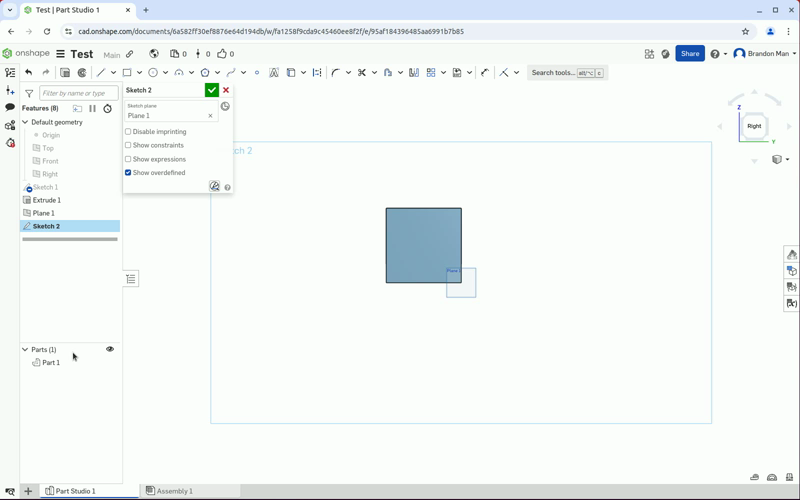
key(y)
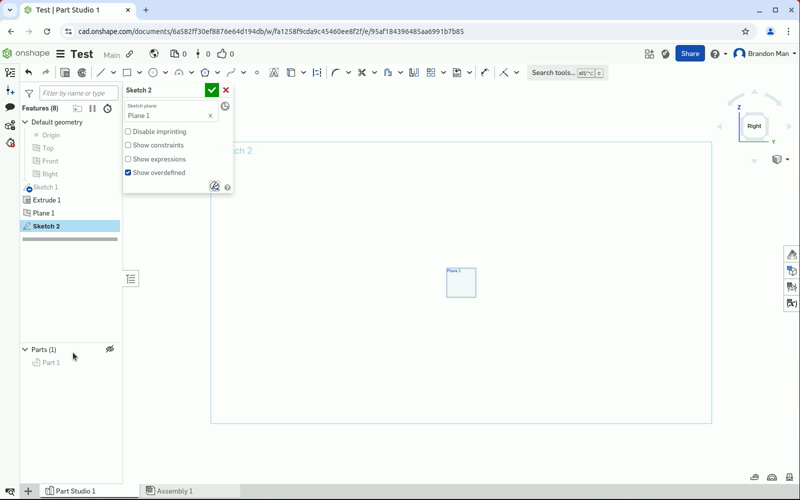
key(l)
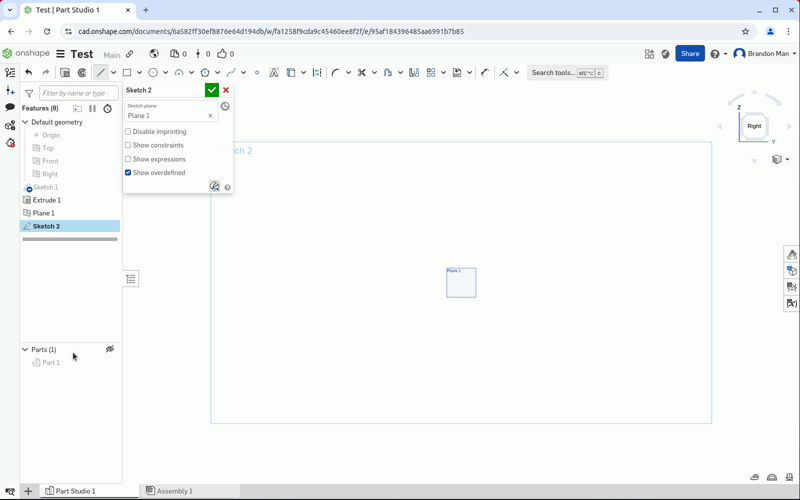
key_down(shift)
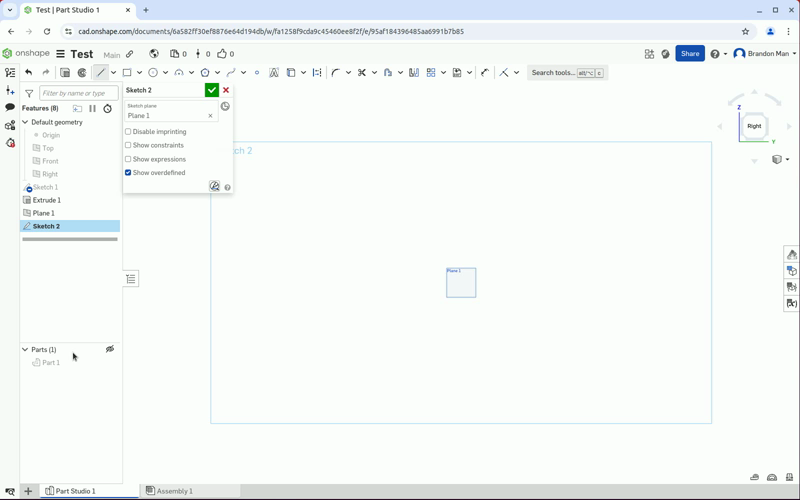
mouse_move(385, 264)
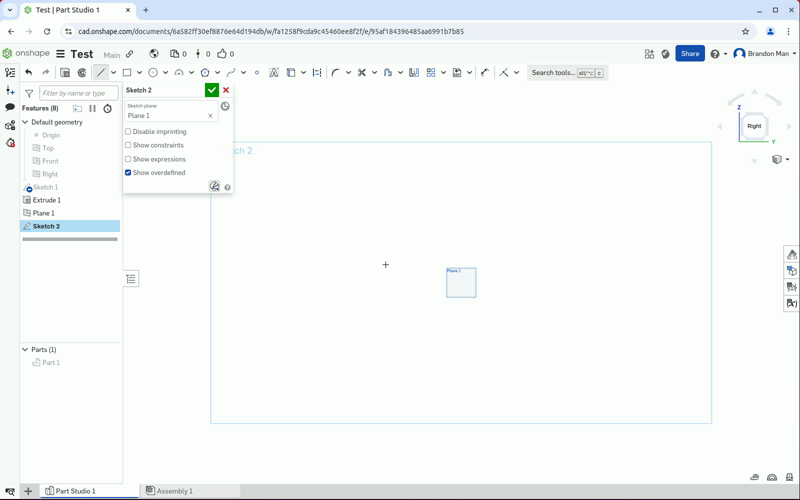
click(385, 264)
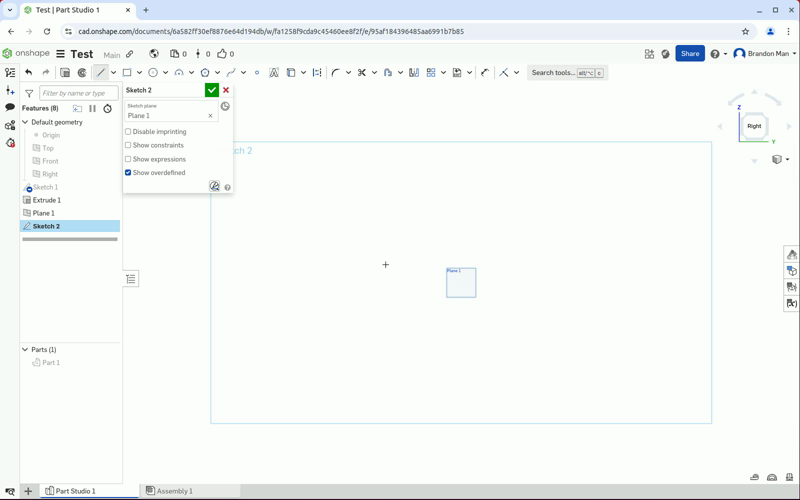
key_up(shift)
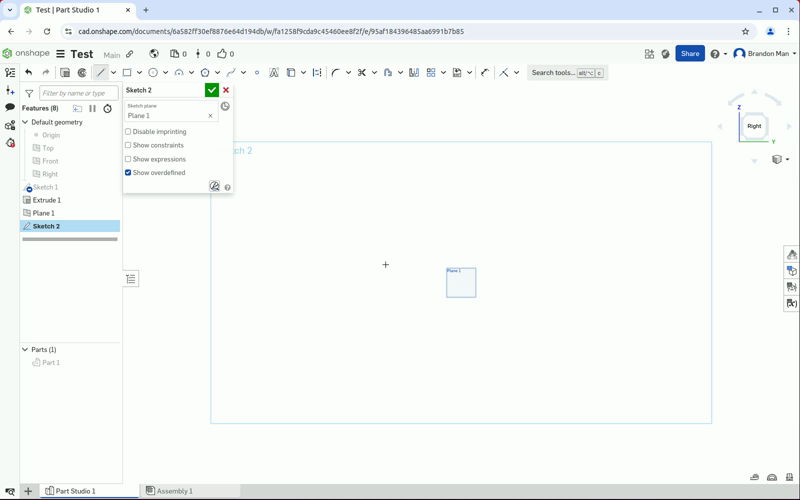
key_down(shift)
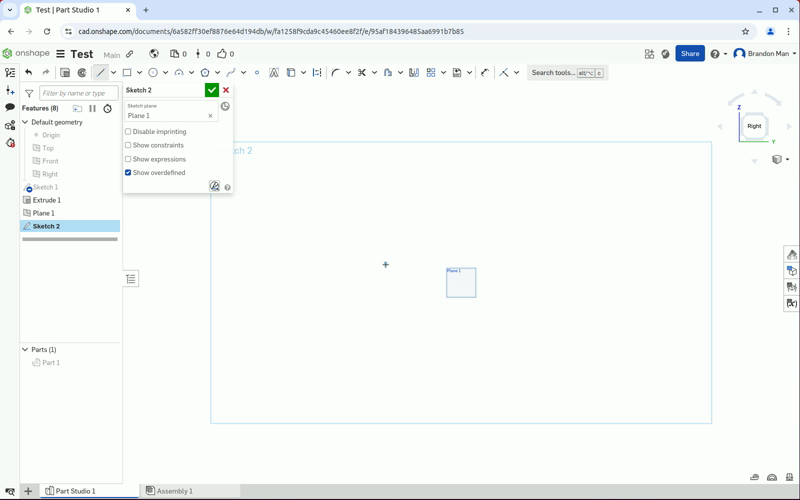
mouse_move(461, 264)
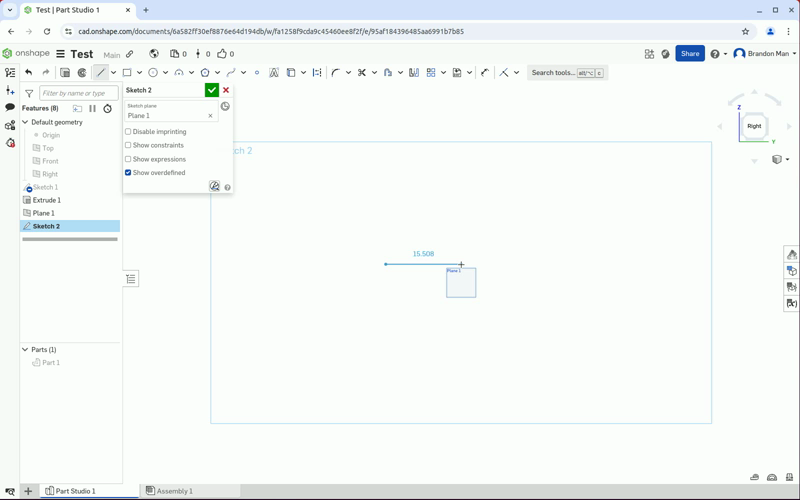
click(461, 264)
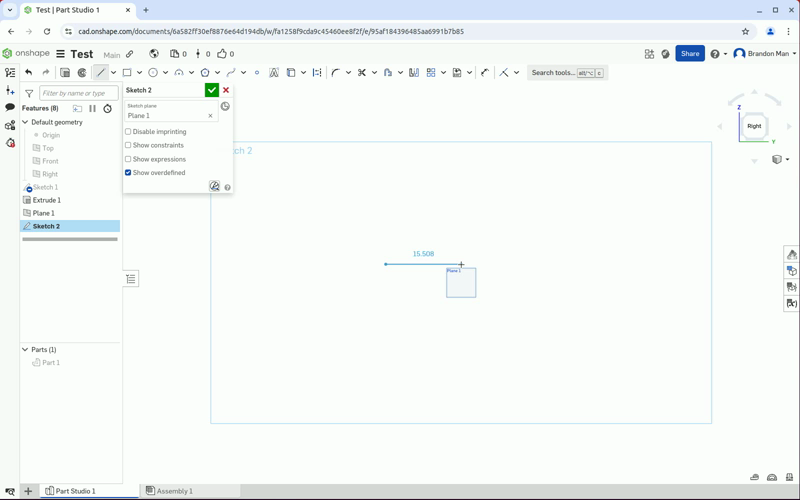
key_up(shift)
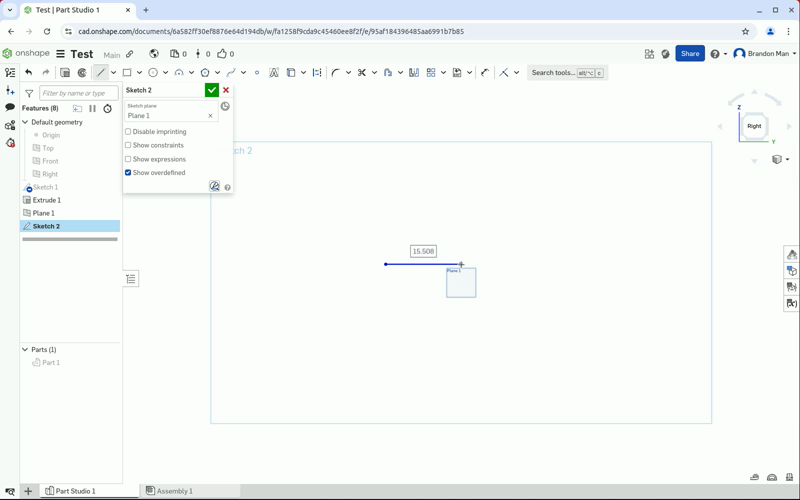
key_down(shift)
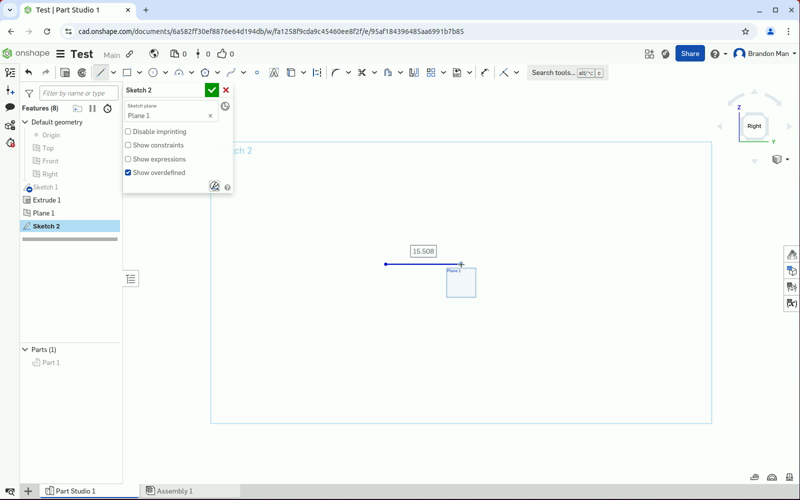
mouse_move(491, 264)
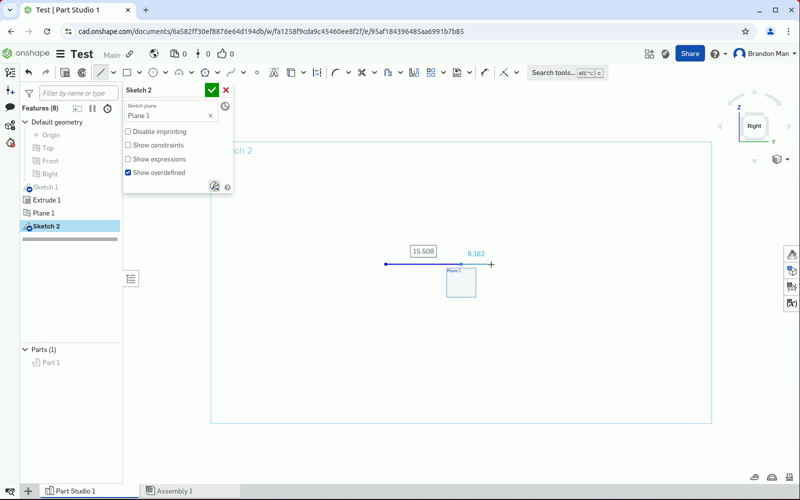
mouse_move(461, 226)
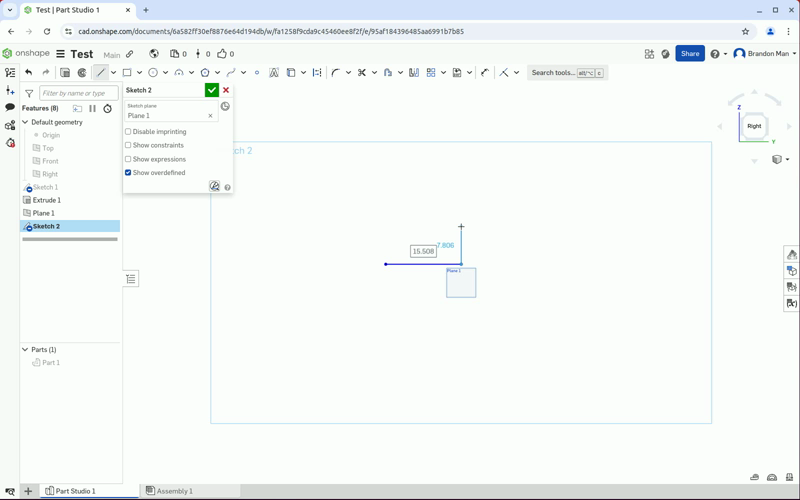
click(461, 226)
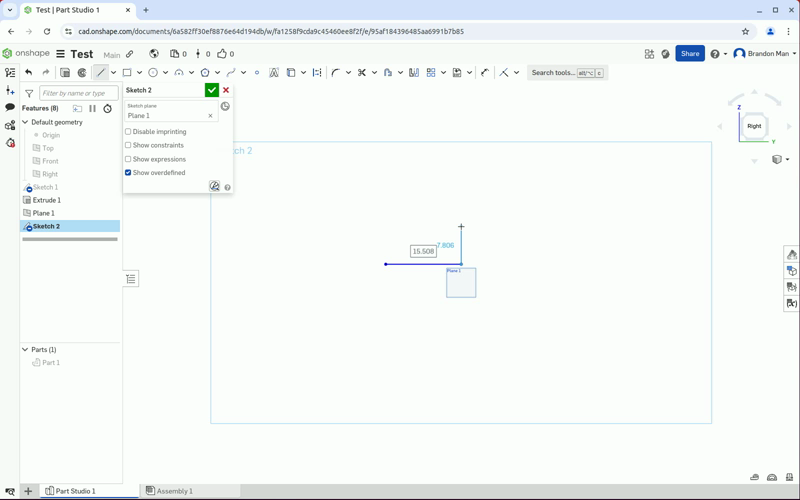
key_up(shift)
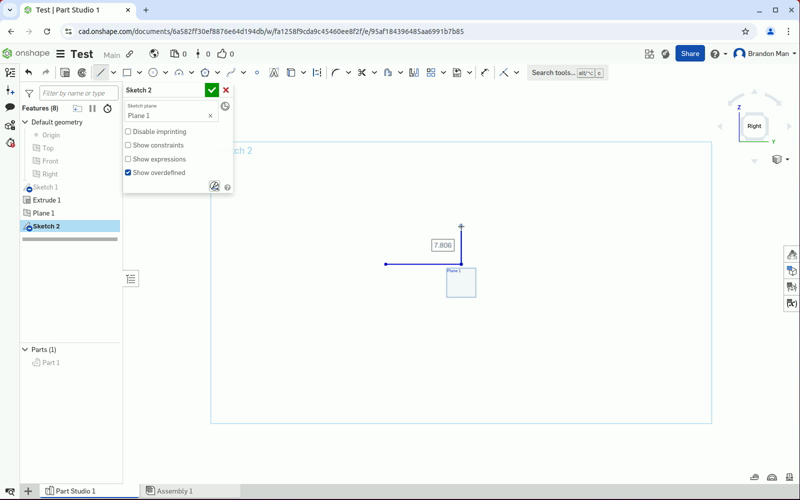
key_down(shift)
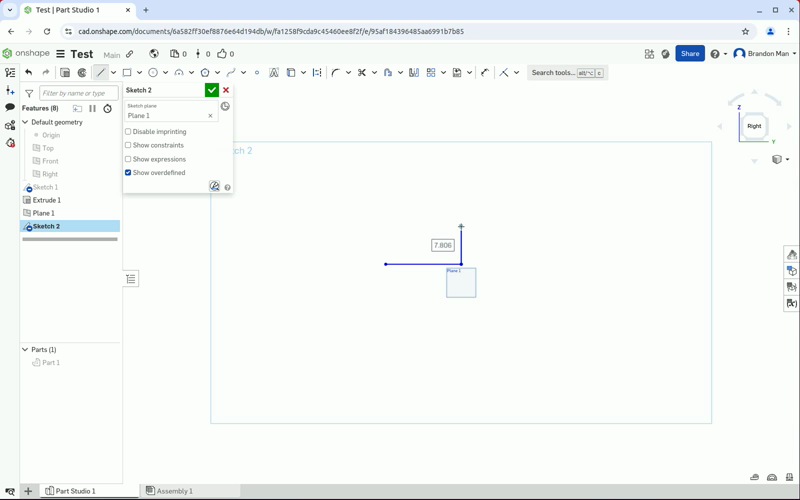
mouse_move(385, 264)
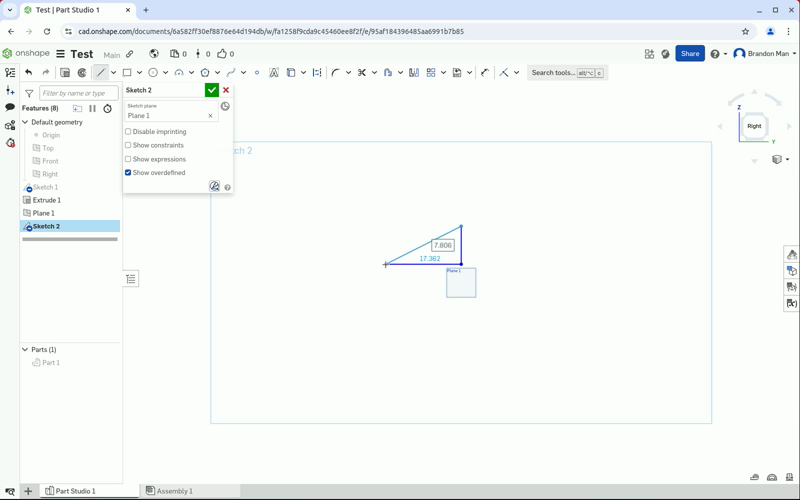
key_up(shift)
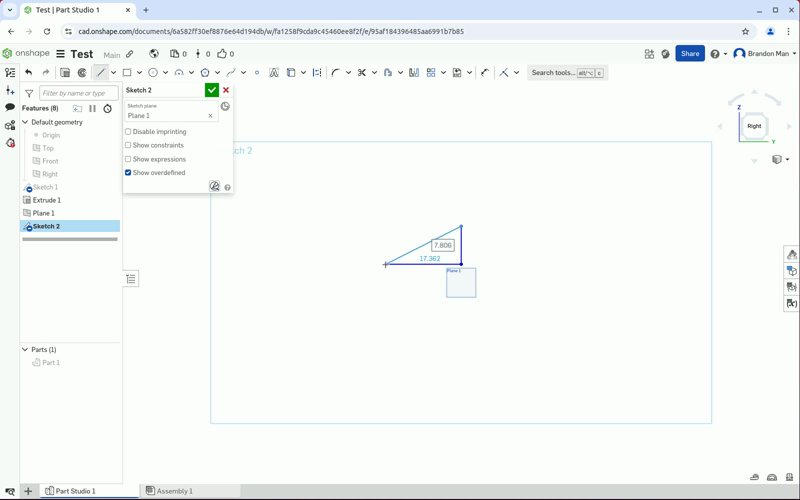
click(385, 264)
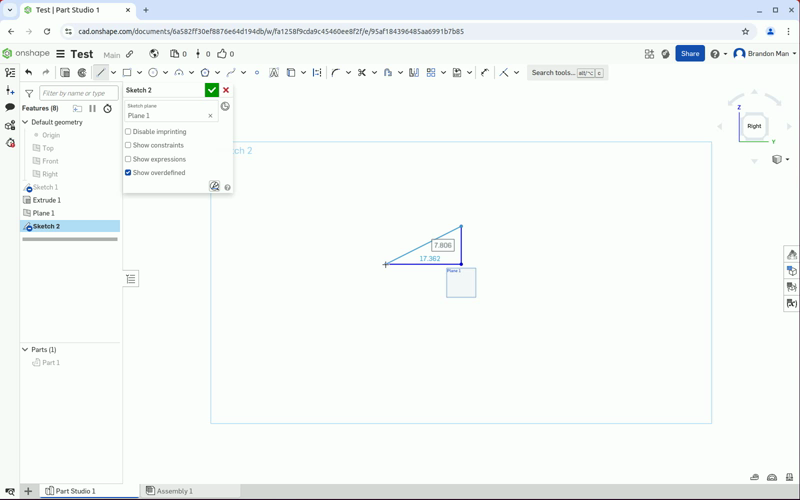
key(esc)
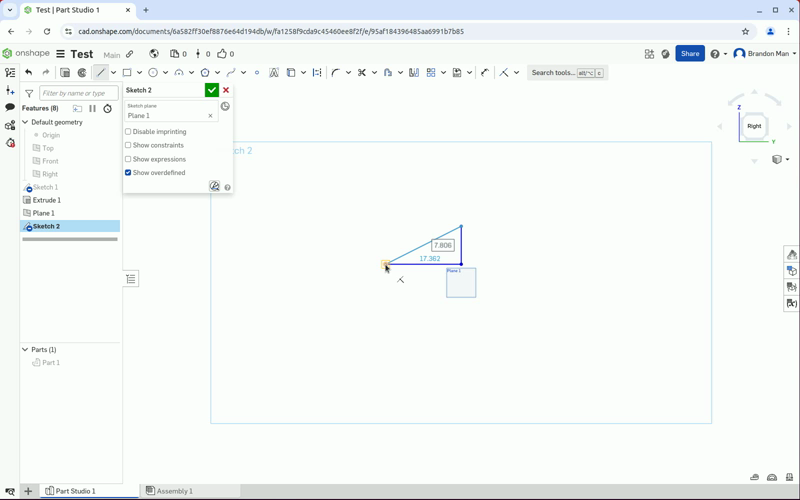
mouse_move(452, 250)
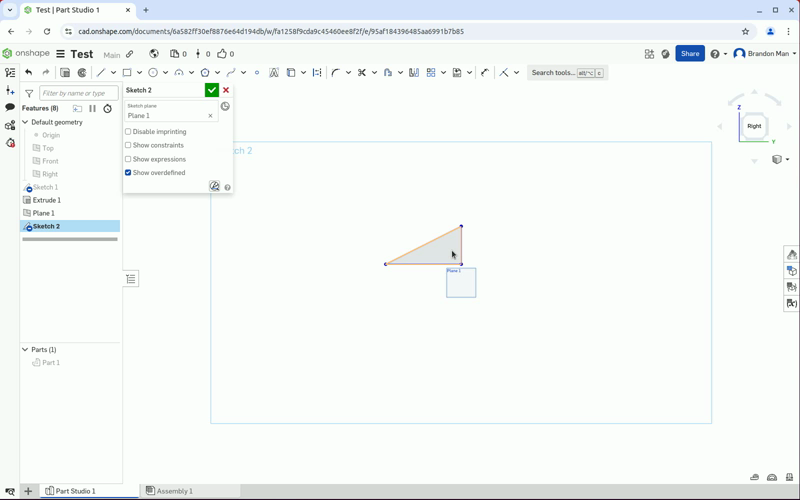
scroll(6)
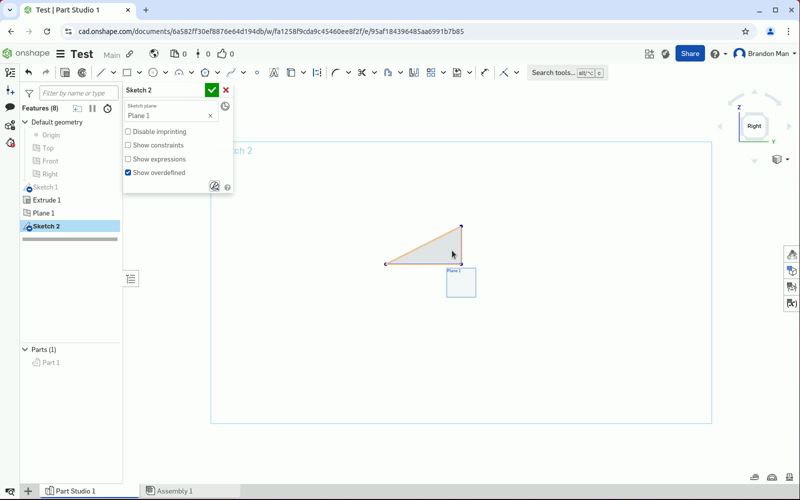
scroll(6)
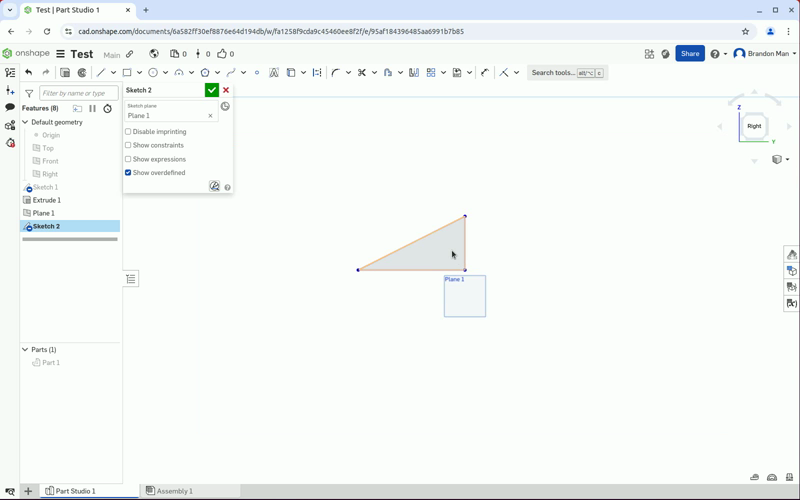
scroll(6)
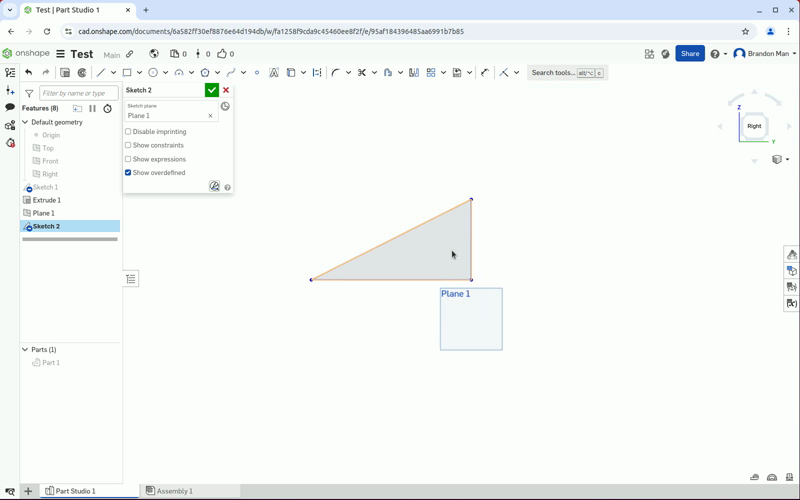
scroll(6)
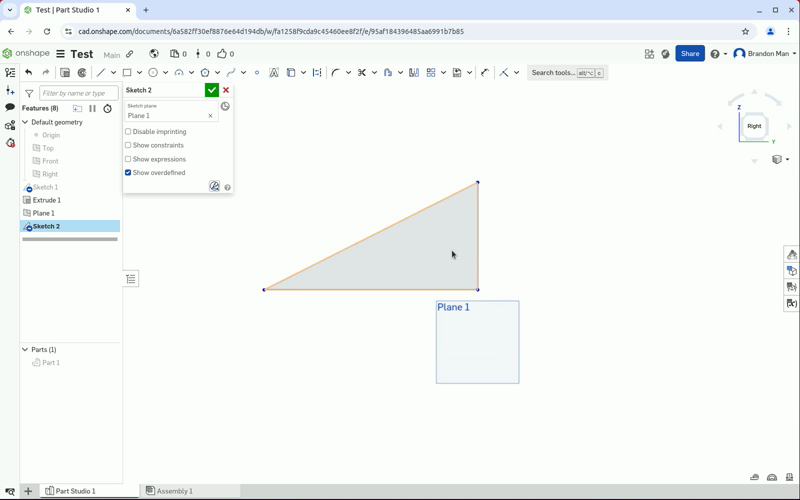
scroll(6)
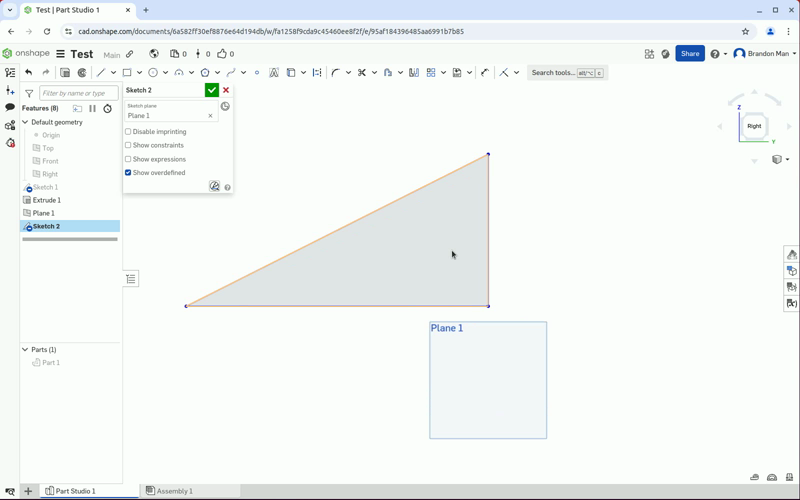
scroll(6)
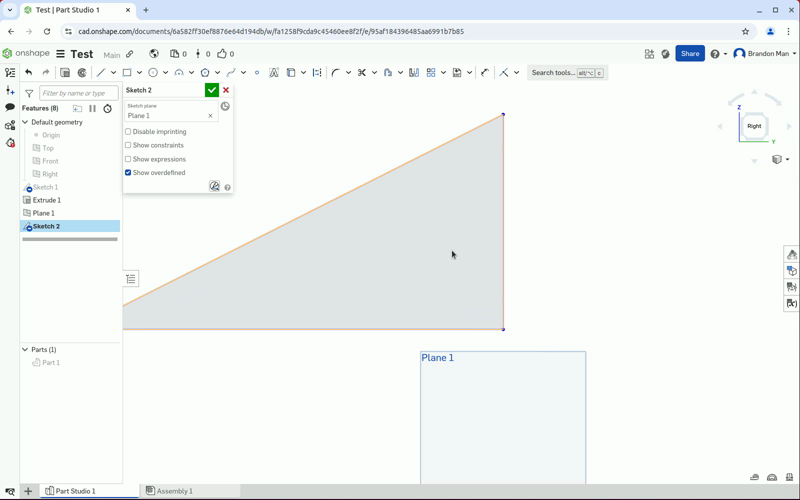
scroll(6)
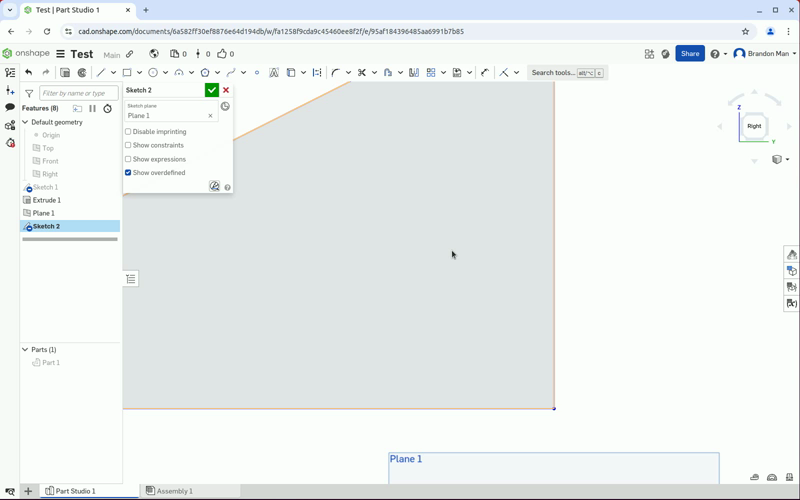
click(452, 250)
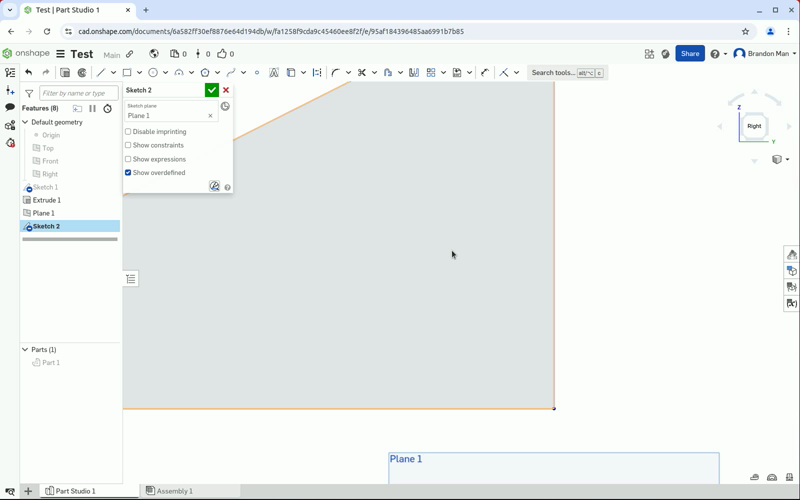
scroll(-6)
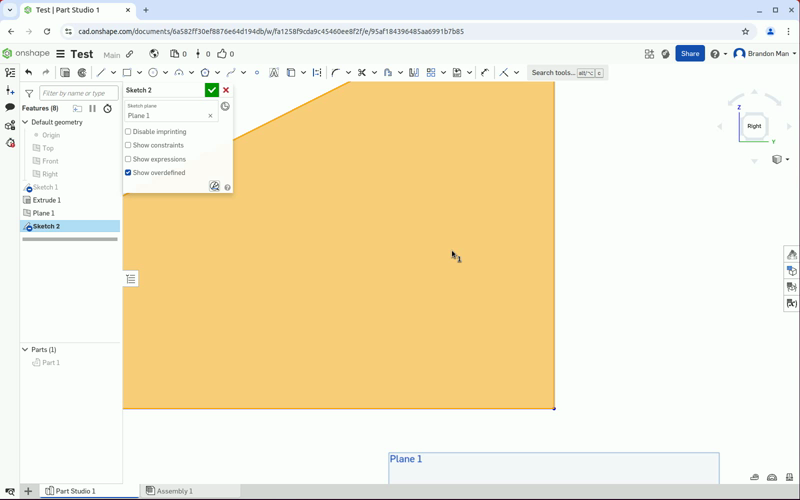
scroll(-6)
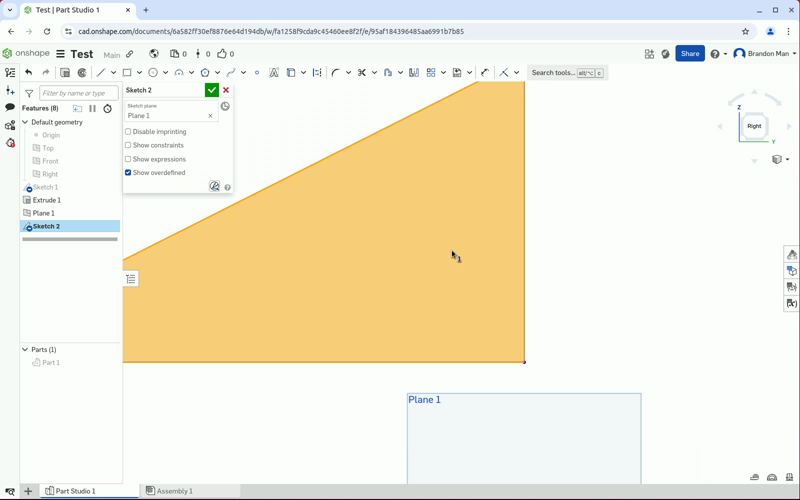
scroll(-6)
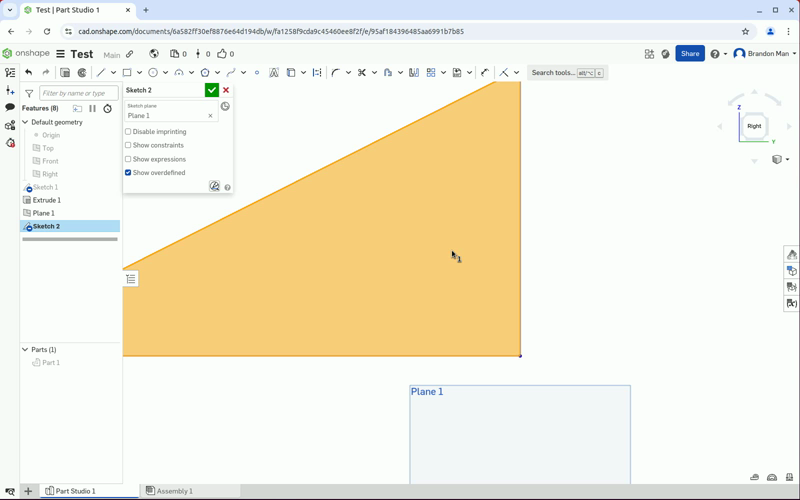
scroll(-6)
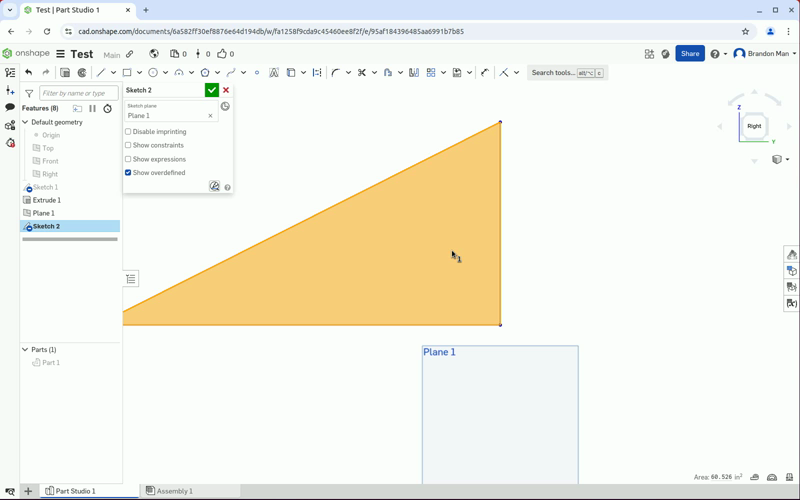
scroll(-6)
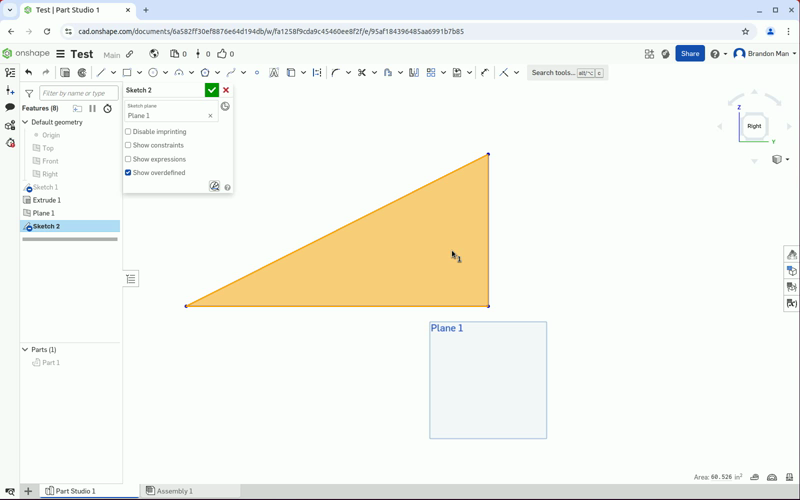
scroll(-6)
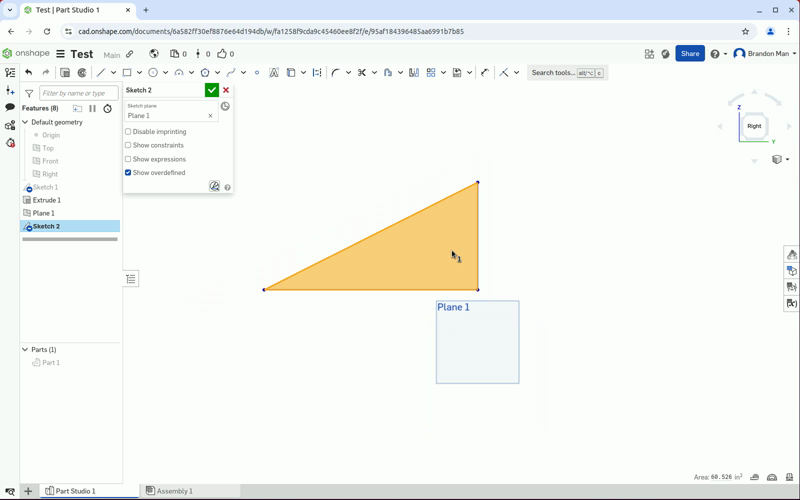
scroll(-6)
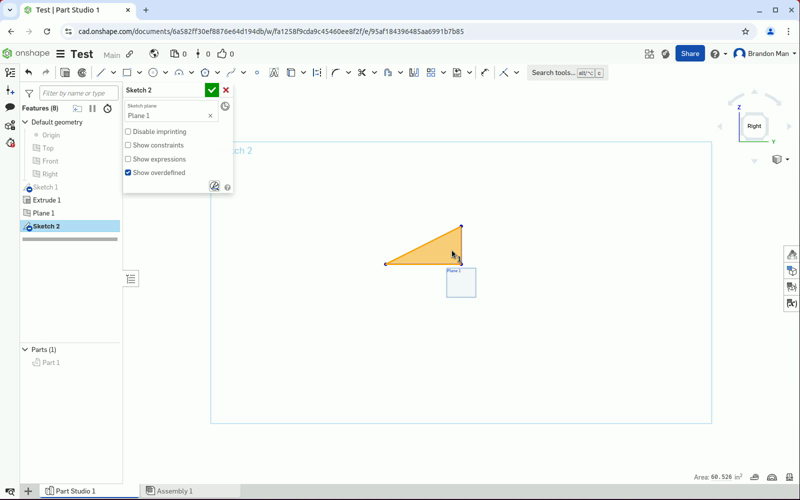
mouse_move(73, 352)
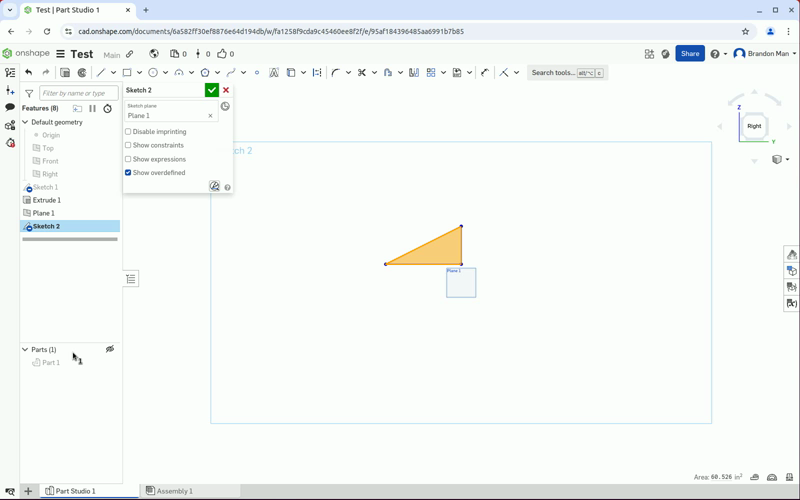
key(shift+y)
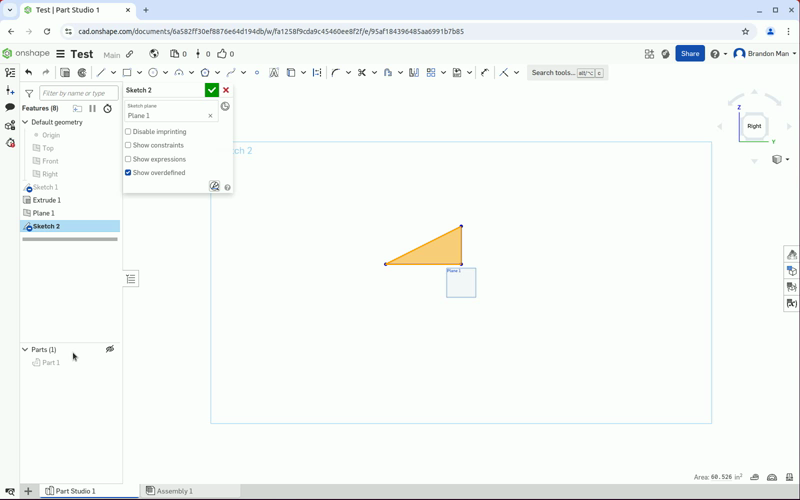
key(shift+e)
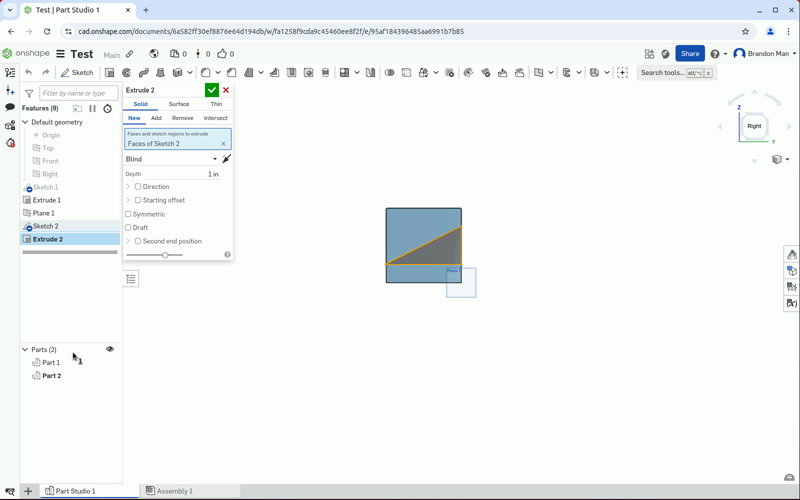
mouse_move(143, 106)
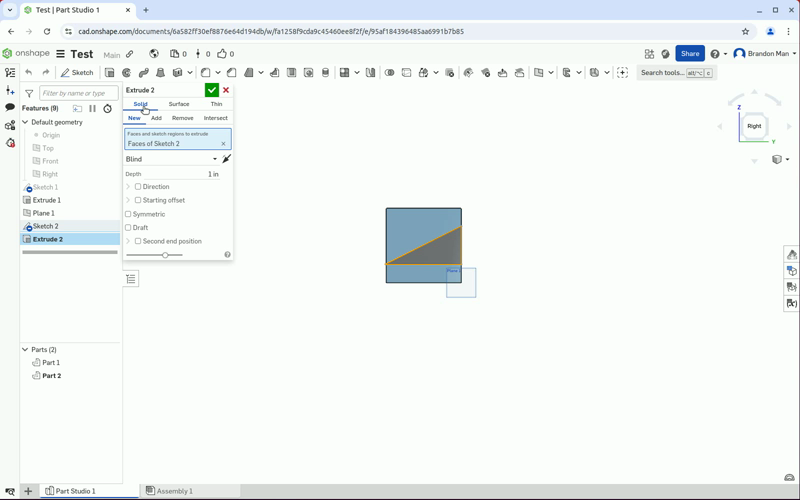
click(143, 106)
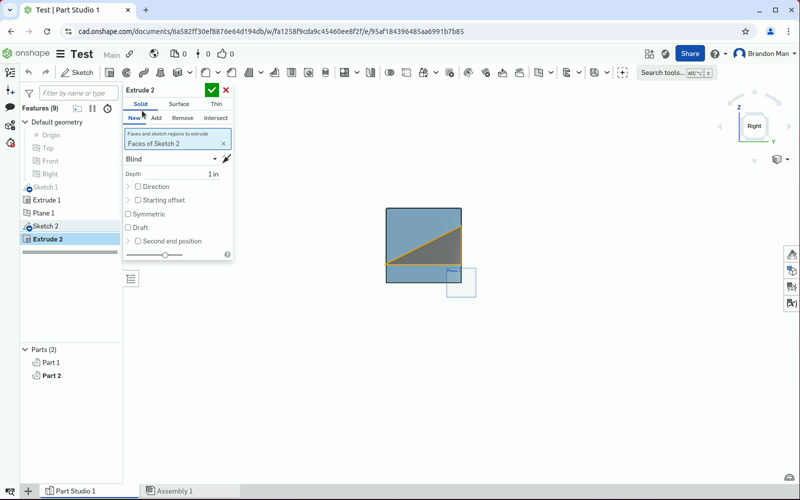
mouse_move(137, 120)
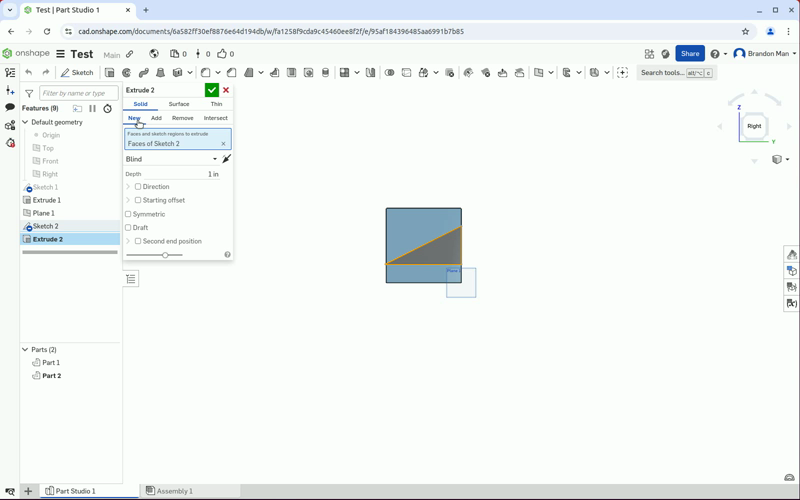
click(137, 120)
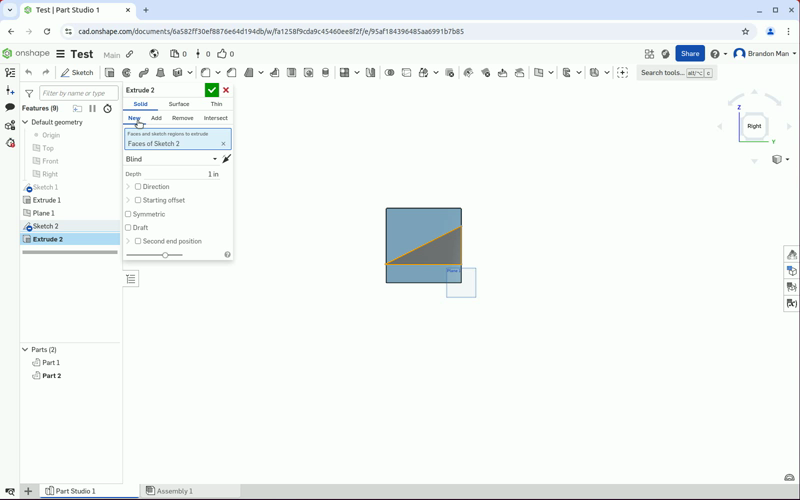
key(tab, 4)
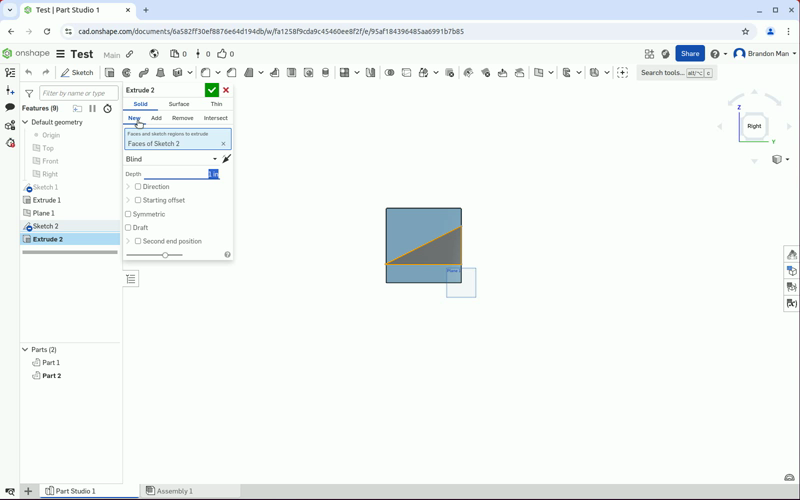
text(-23.108)
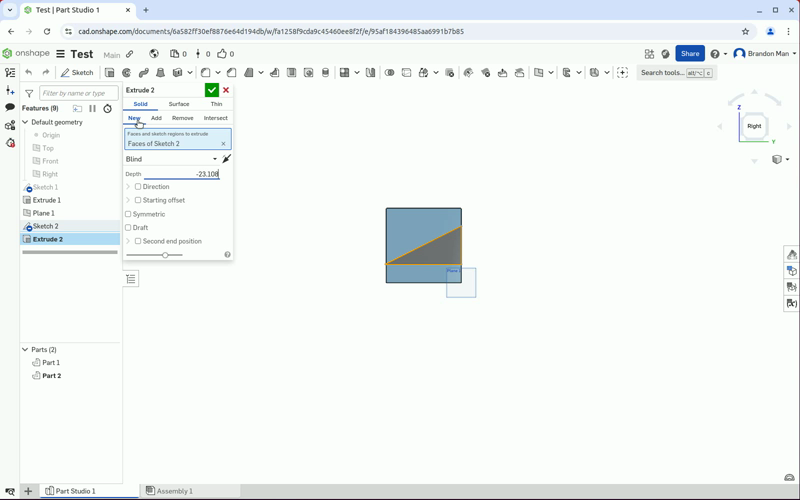
key(enter)
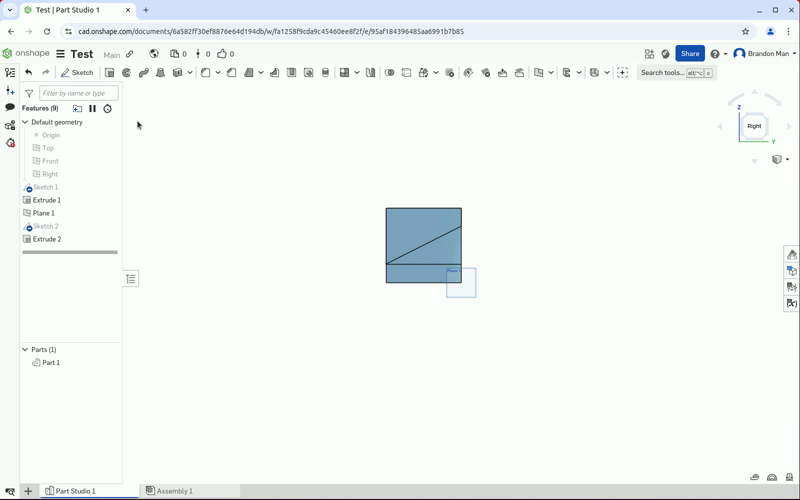
key(shift+h)
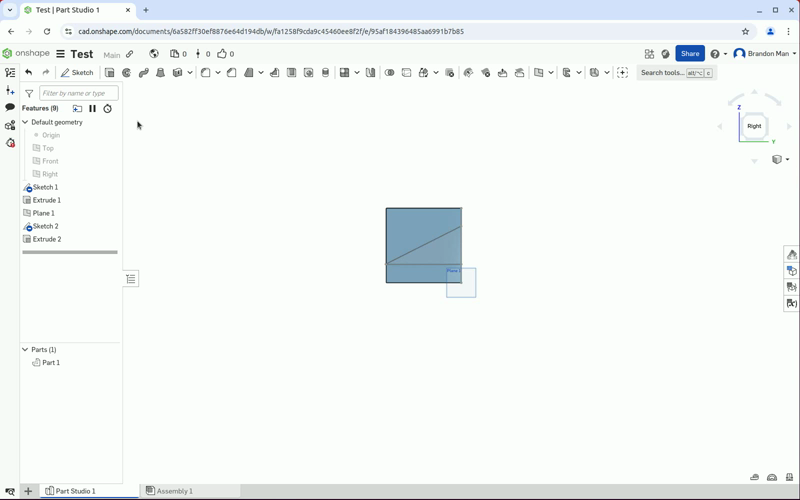
key(shift+h)
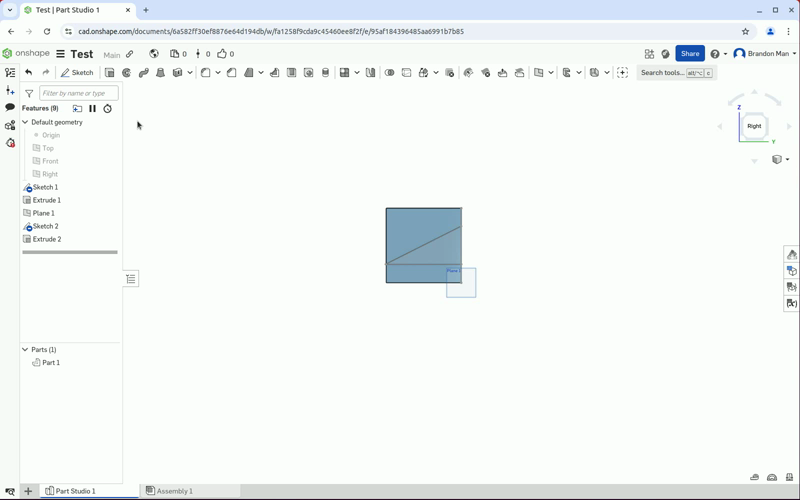
key(shift+7)
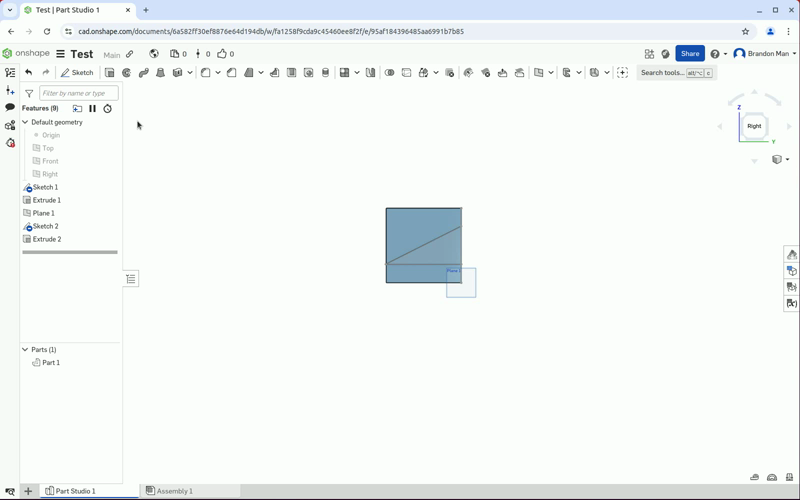
key(right, 2)
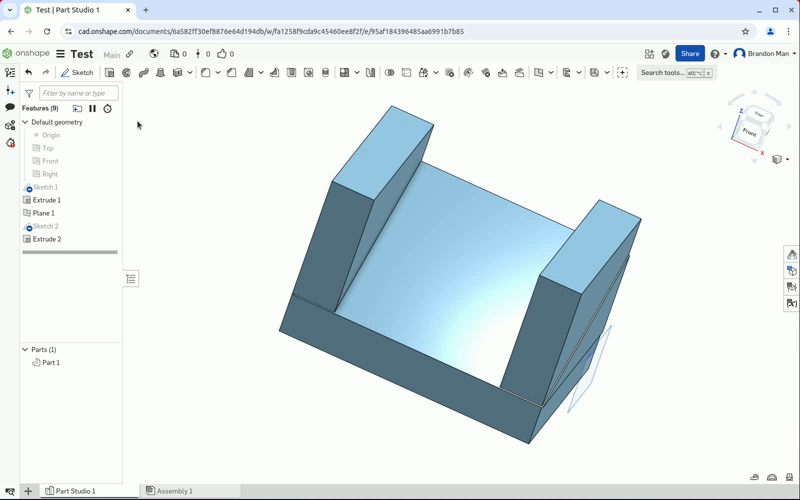
key(down, 2)
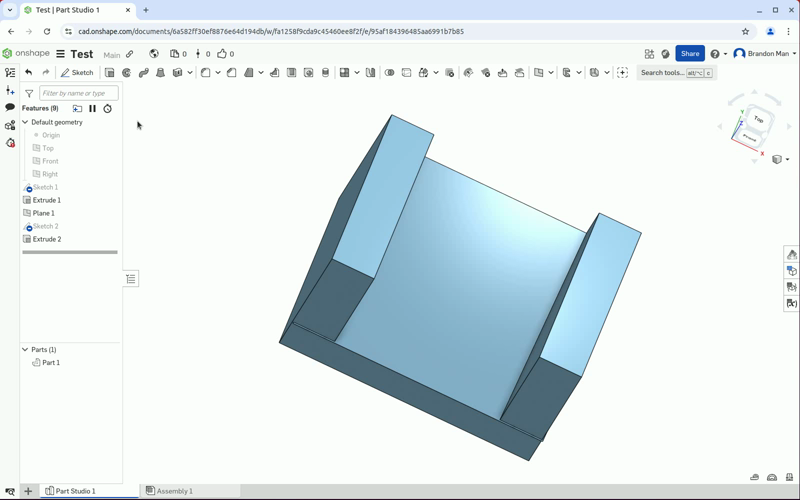
key(up, 2)
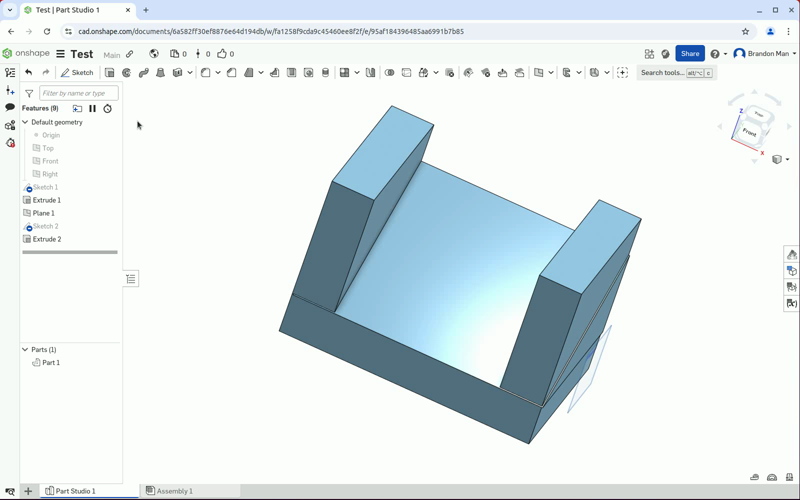
key(left, 2)
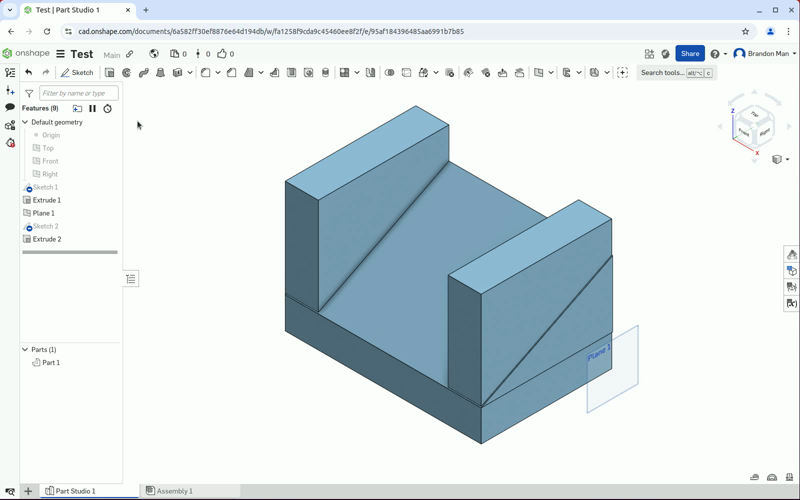
mouse_move(73, 189)
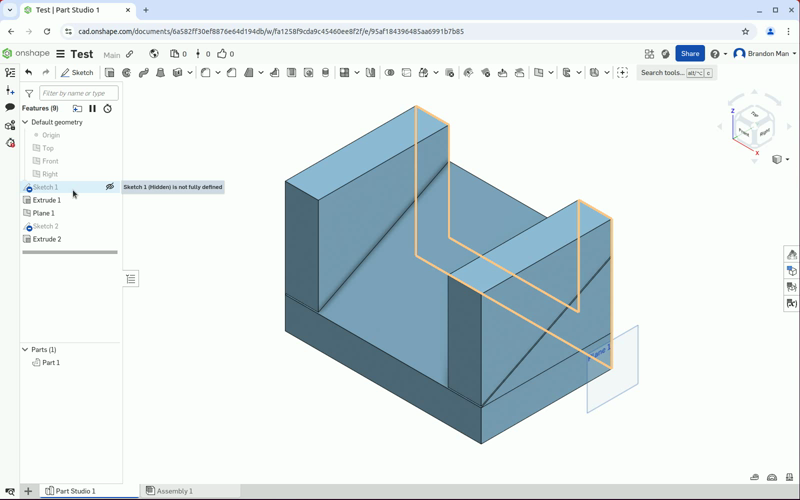
click(73, 189)